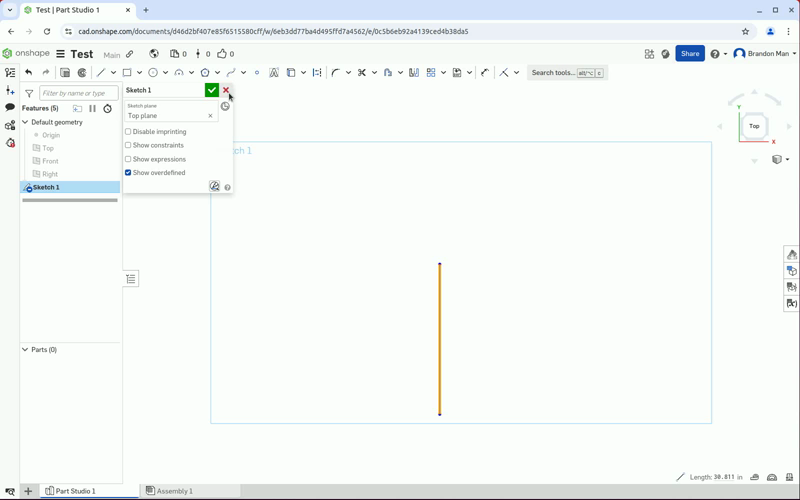
key(shift+h)
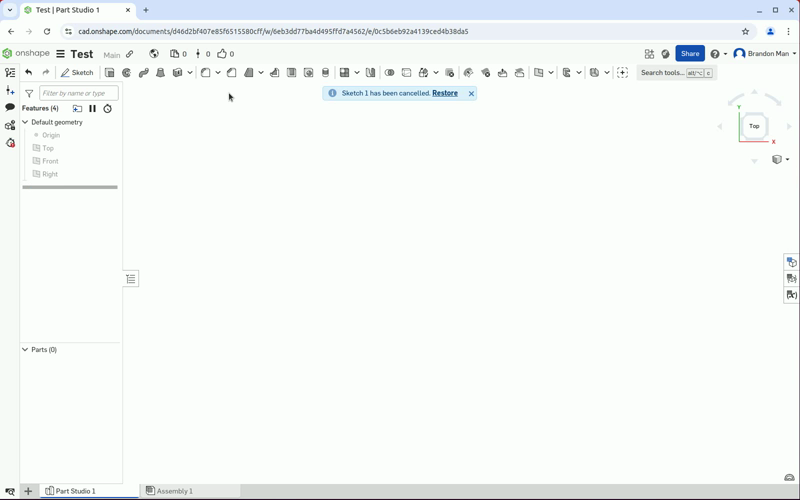
mouse_move(73, 352)
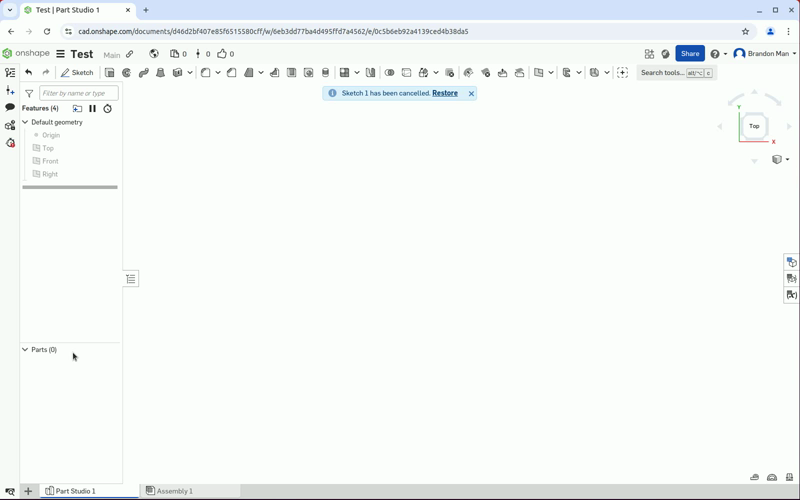
key(y)
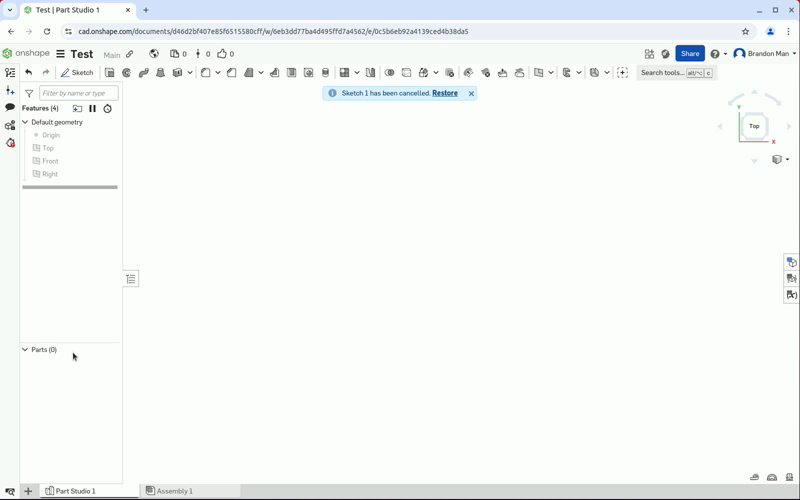
key(shift+p)
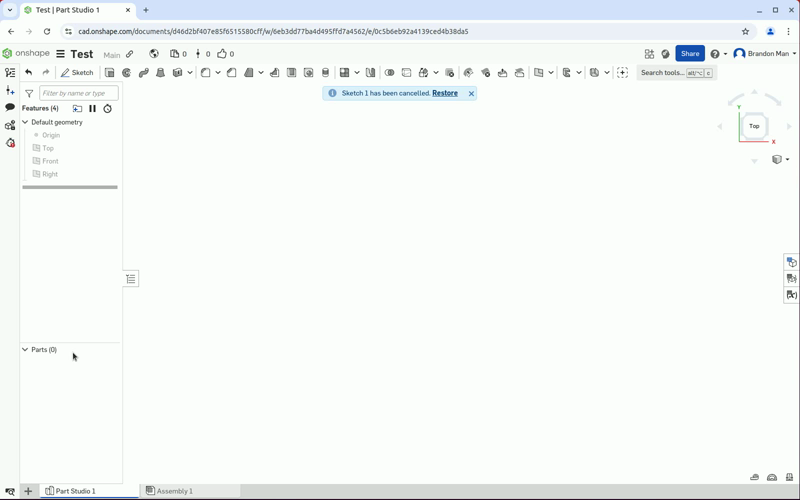
key(space)
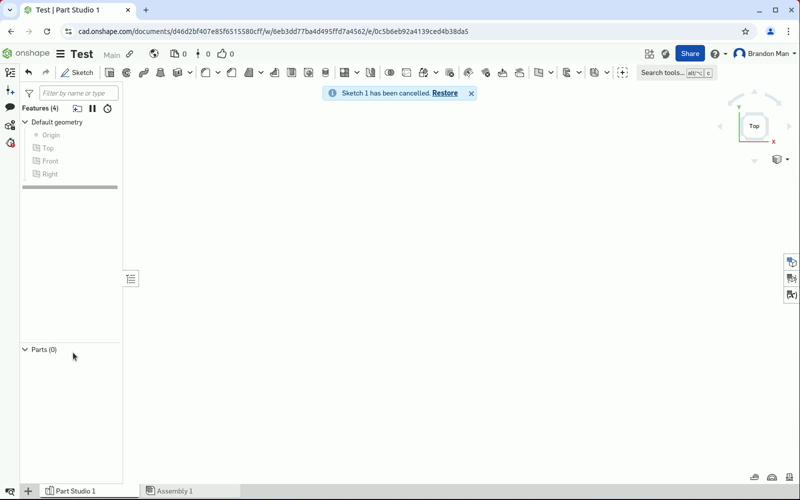
key_down(shift)
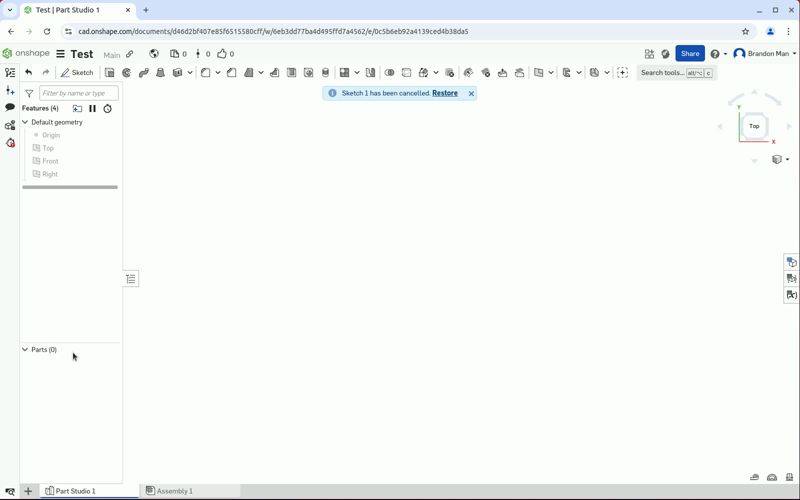
key(up)
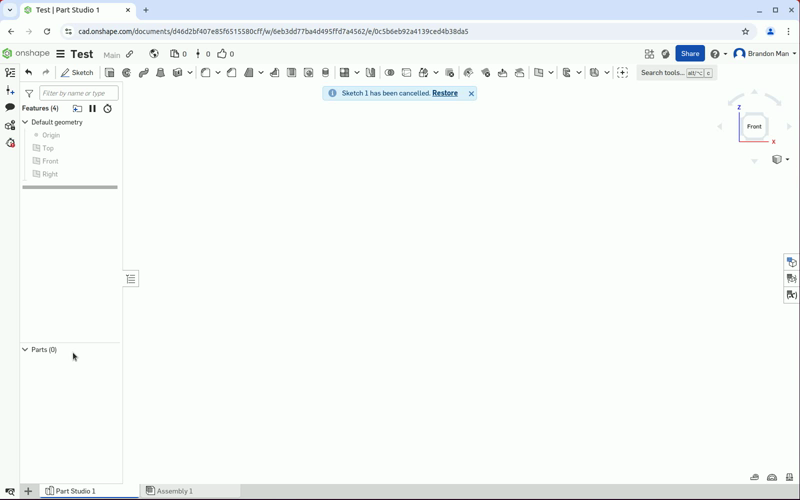
key_up(shift)
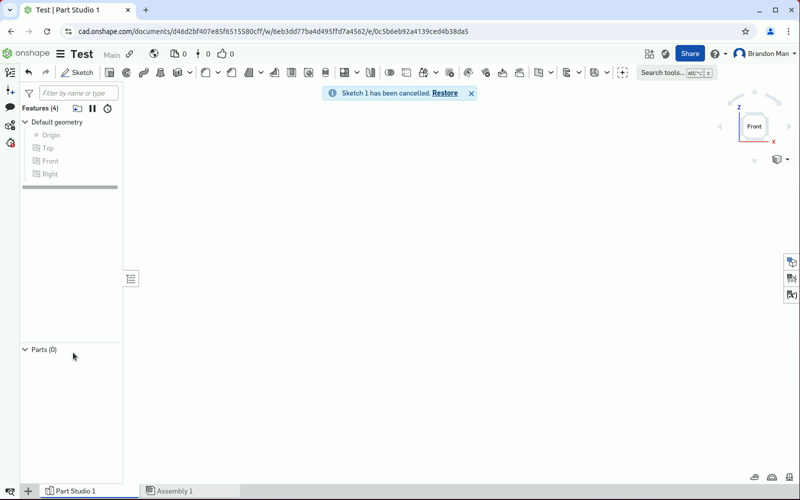
mouse_move(73, 352)
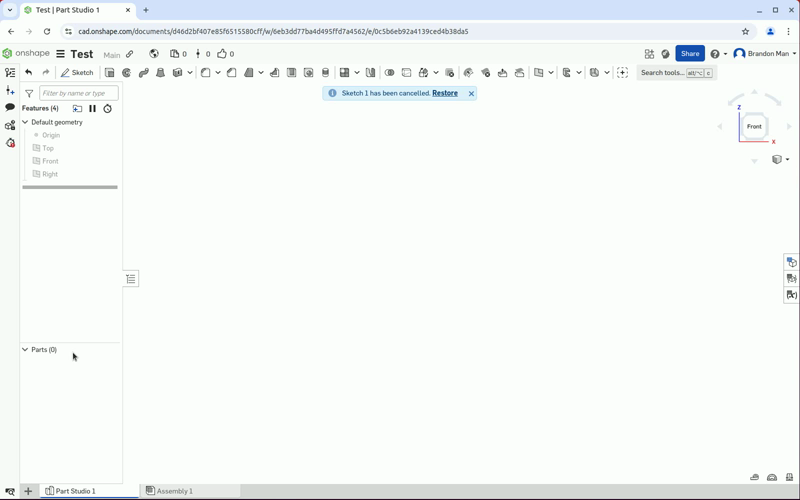
key(shift+y)
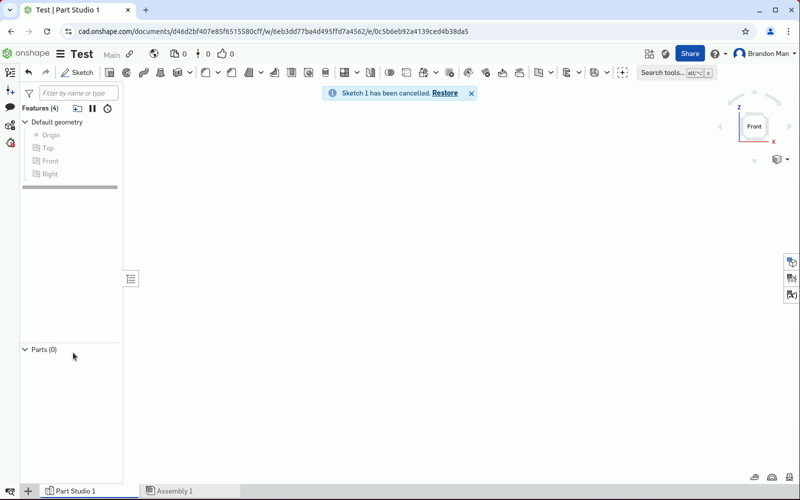
key(shift+s)
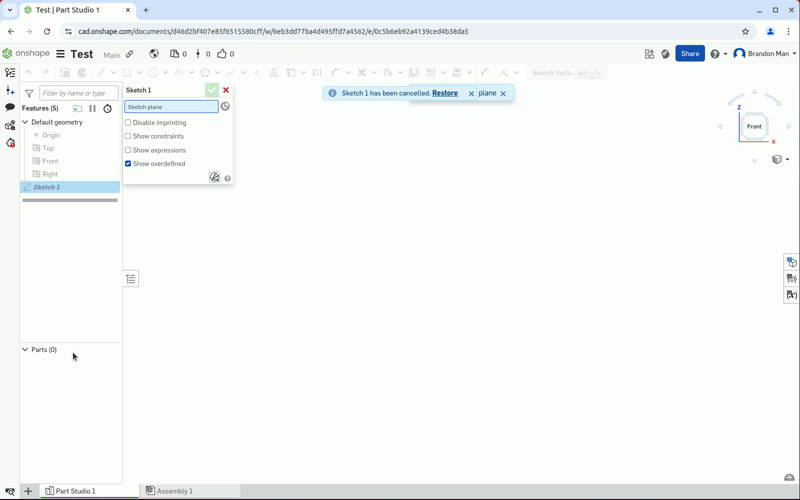
mouse_move(73, 163)
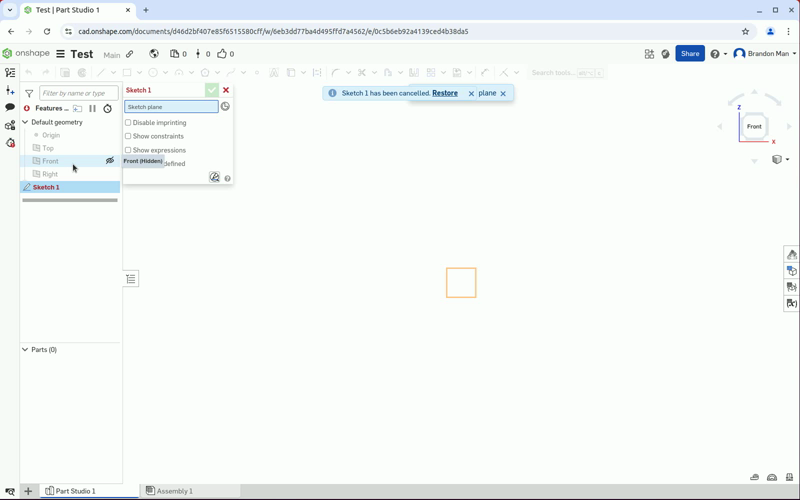
click(73, 163)
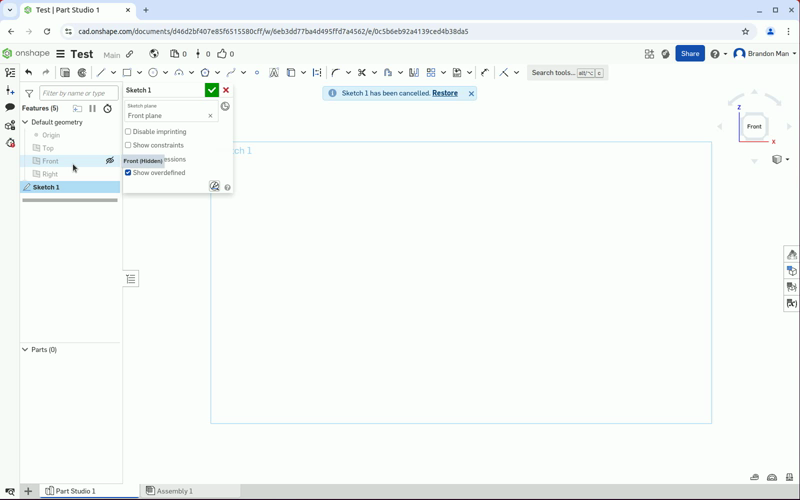
mouse_move(73, 352)
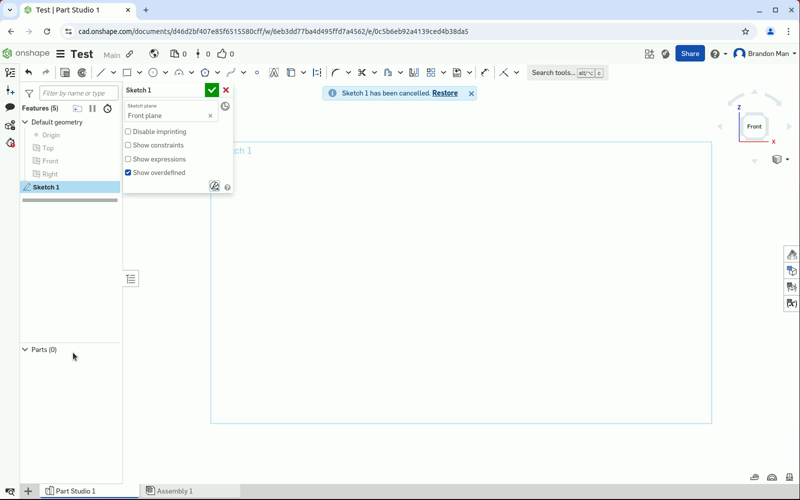
key(y)
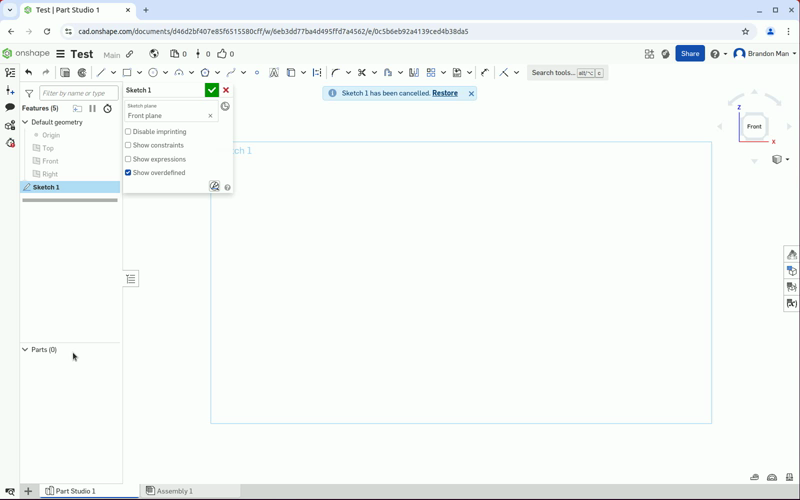
key(l)
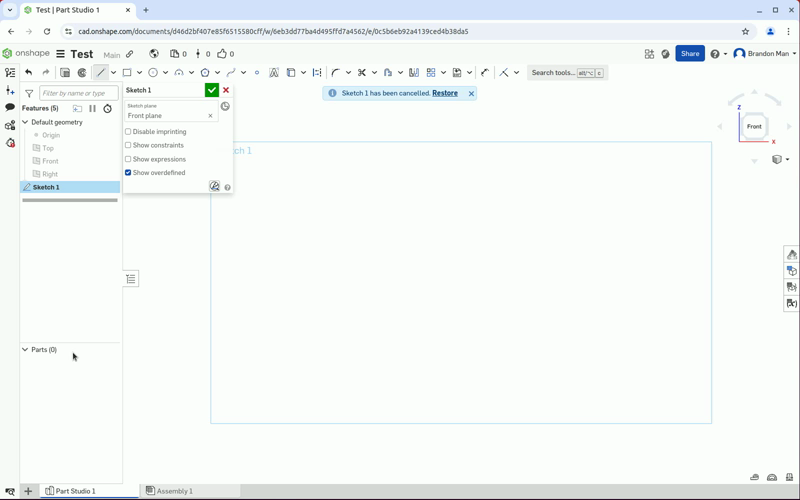
key_down(shift)
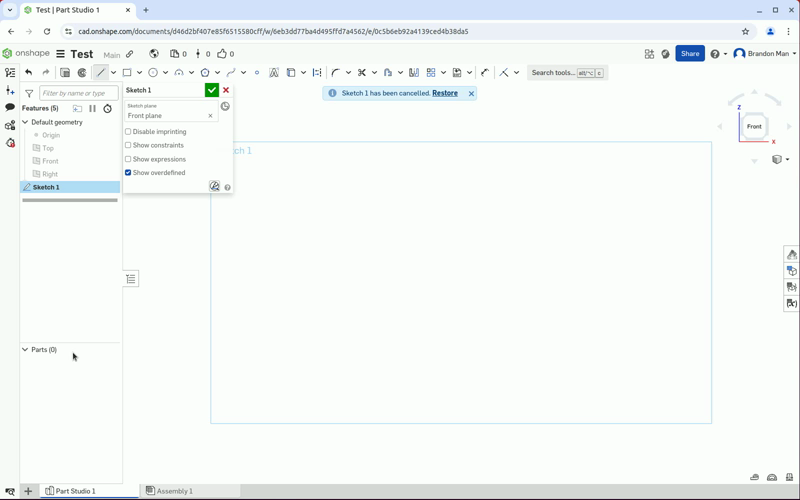
mouse_move(352, 395)
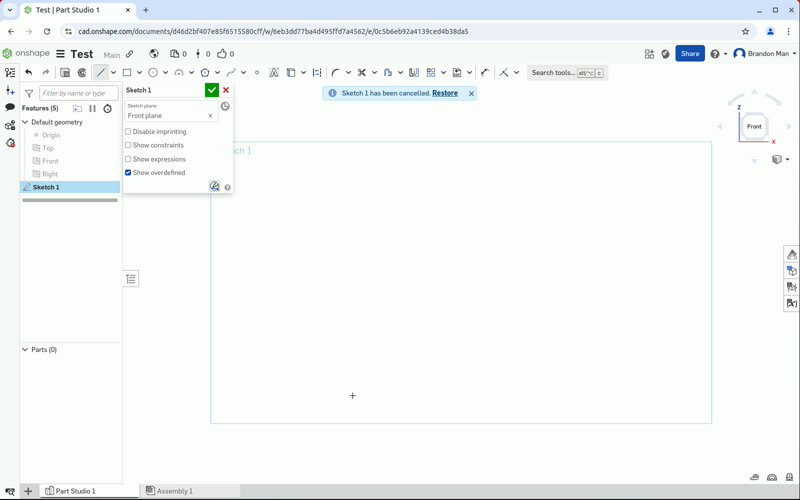
click(352, 395)
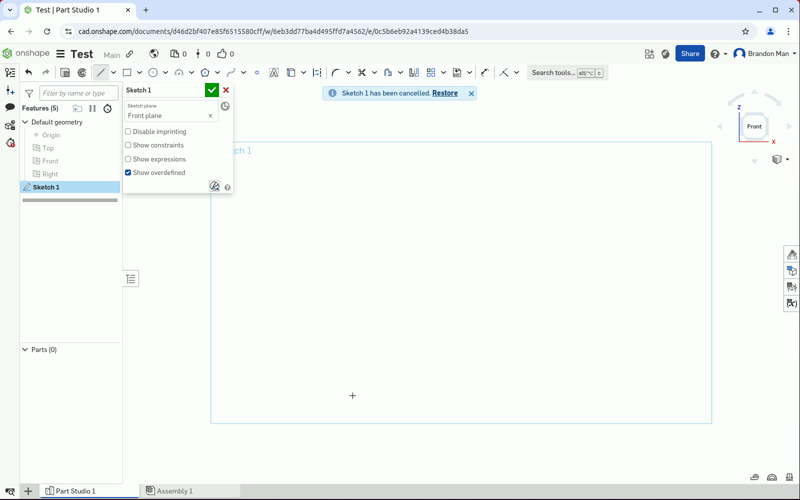
key_up(shift)
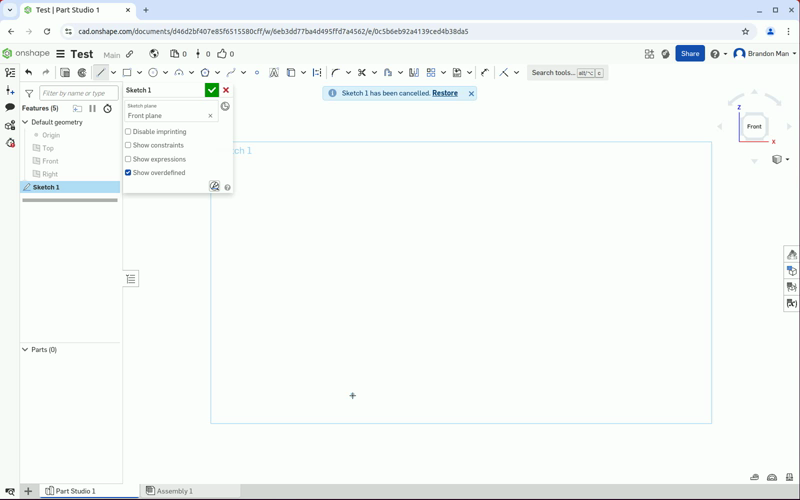
key_down(shift)
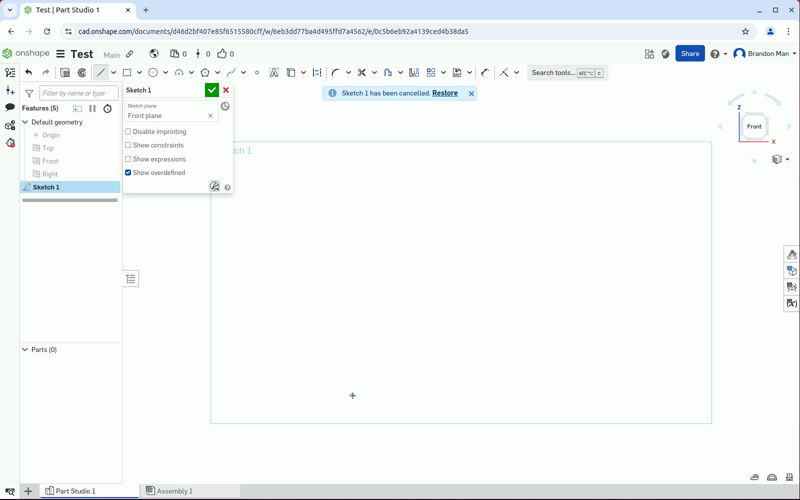
mouse_move(567, 395)
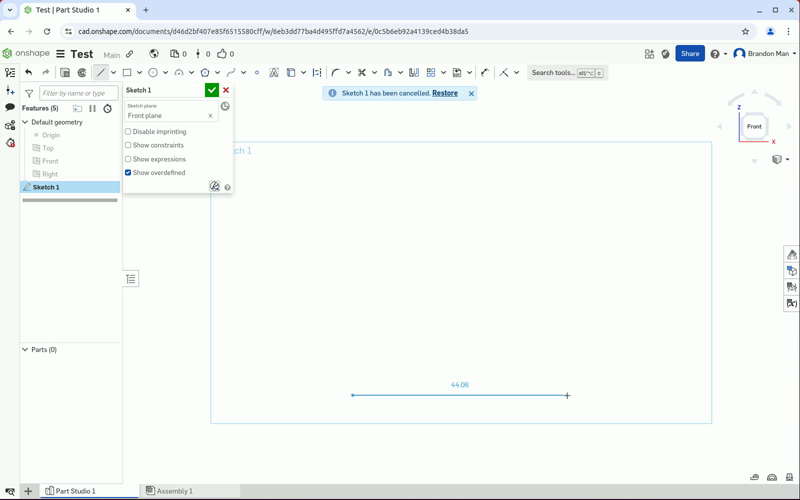
click(567, 395)
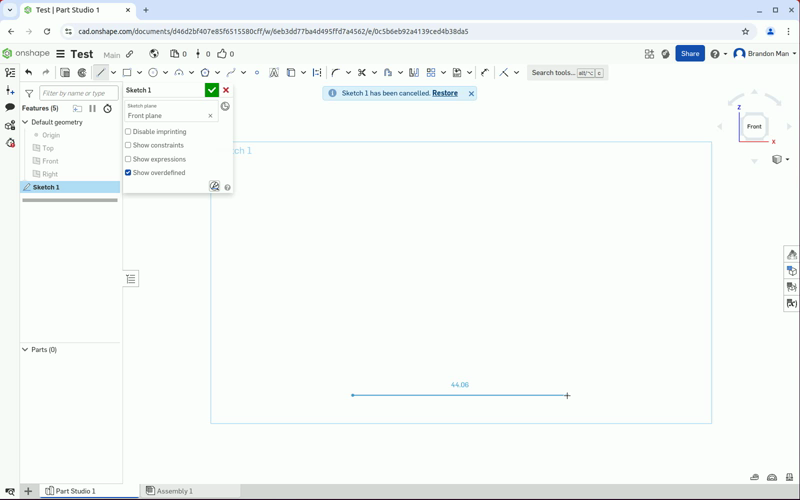
key_up(shift)
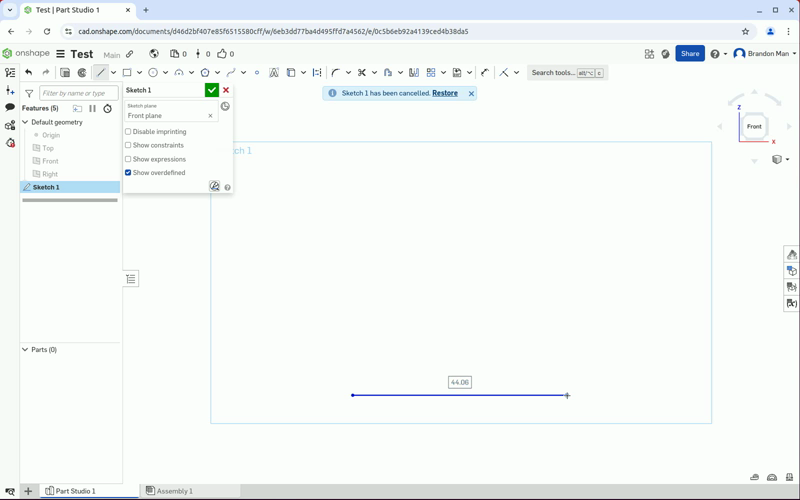
key_down(shift)
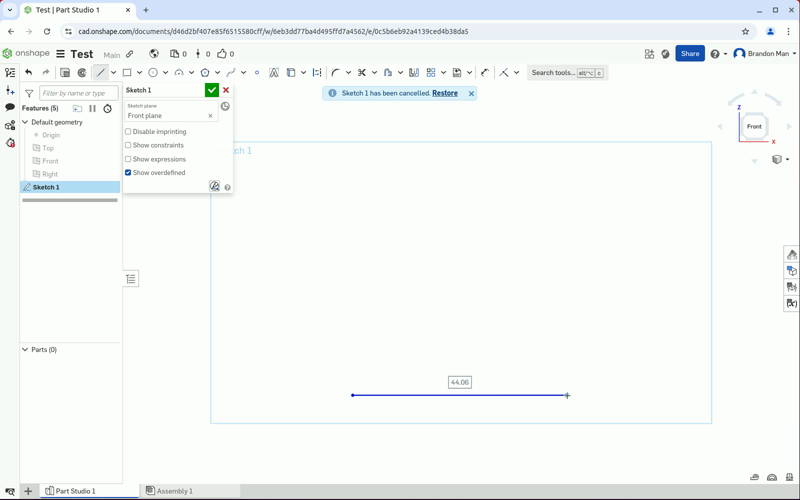
mouse_move(567, 171)
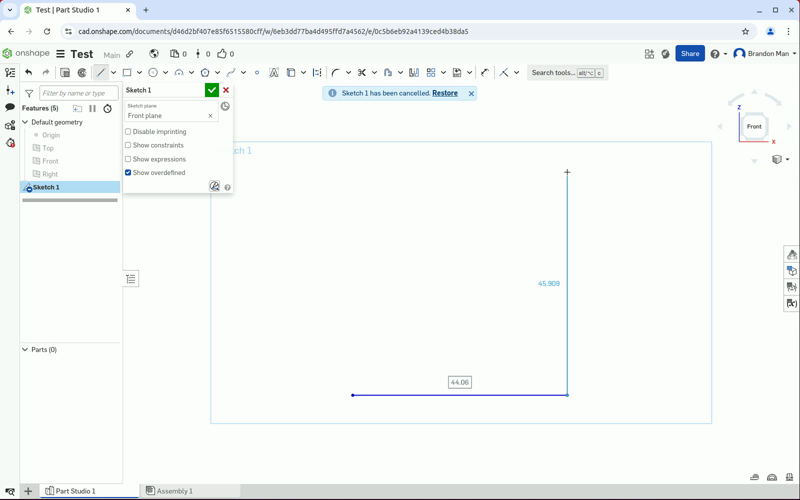
click(567, 171)
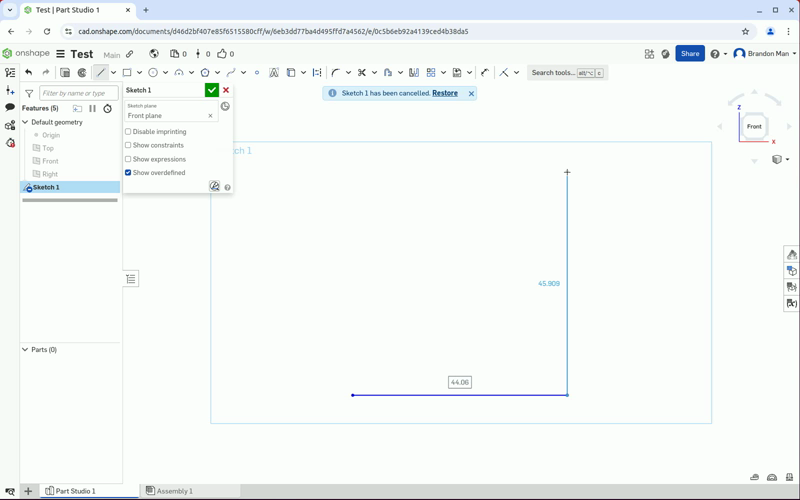
key_up(shift)
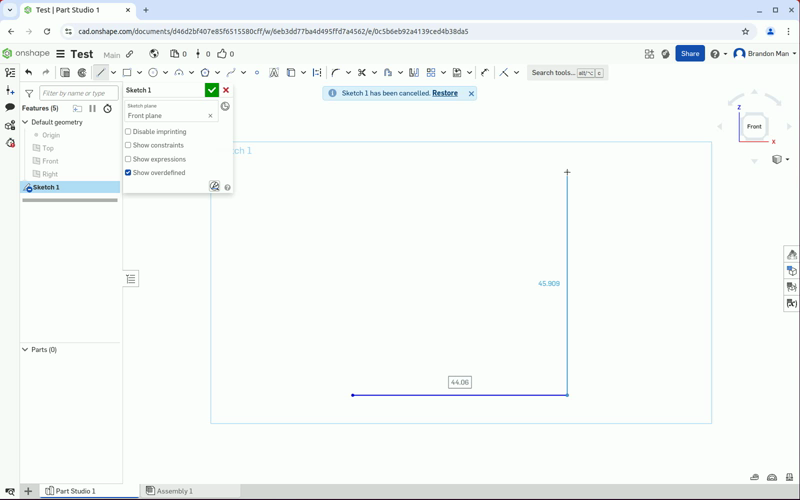
key_down(shift)
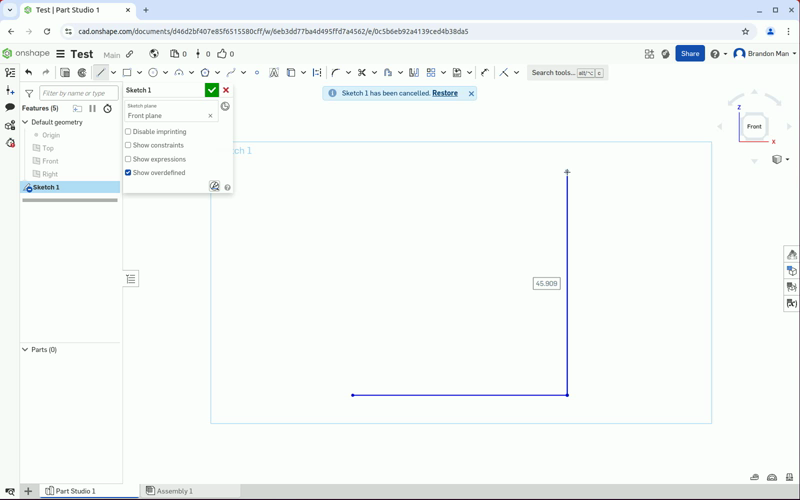
mouse_move(353, 171)
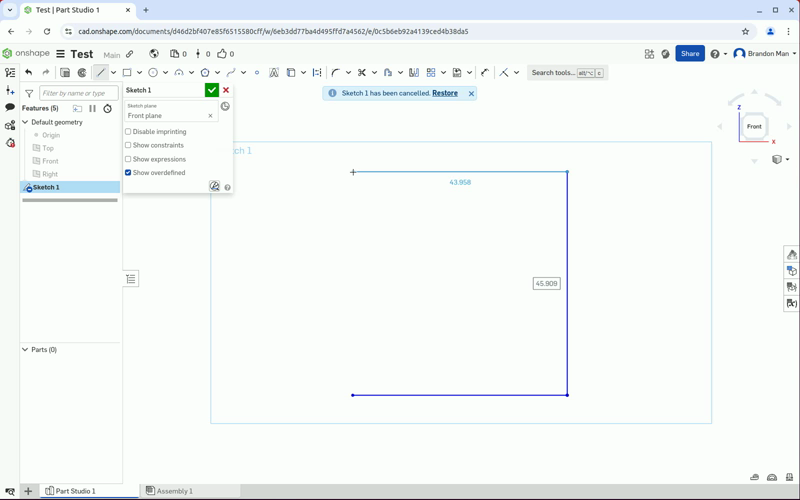
click(353, 171)
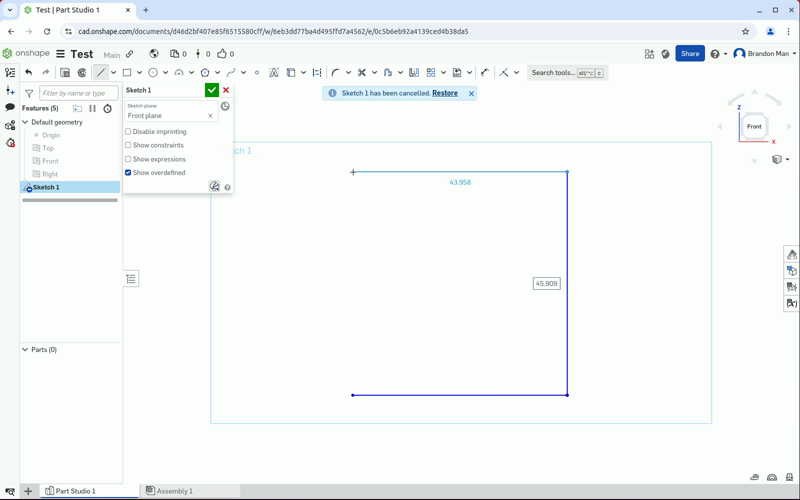
key_up(shift)
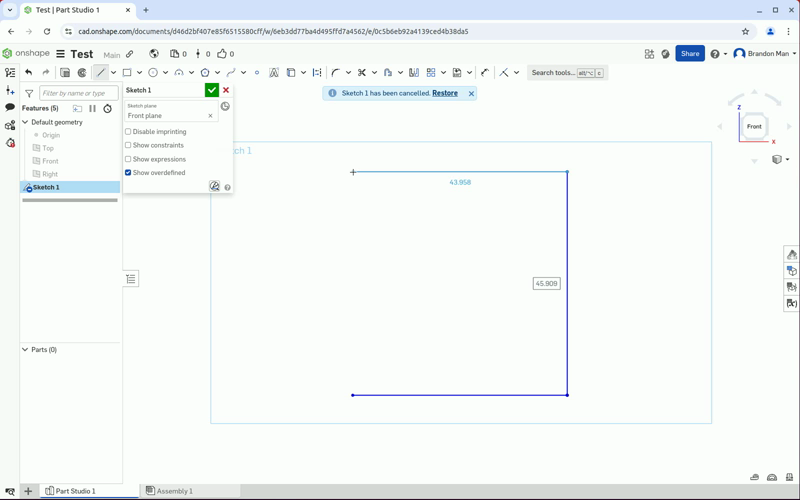
key_down(shift)
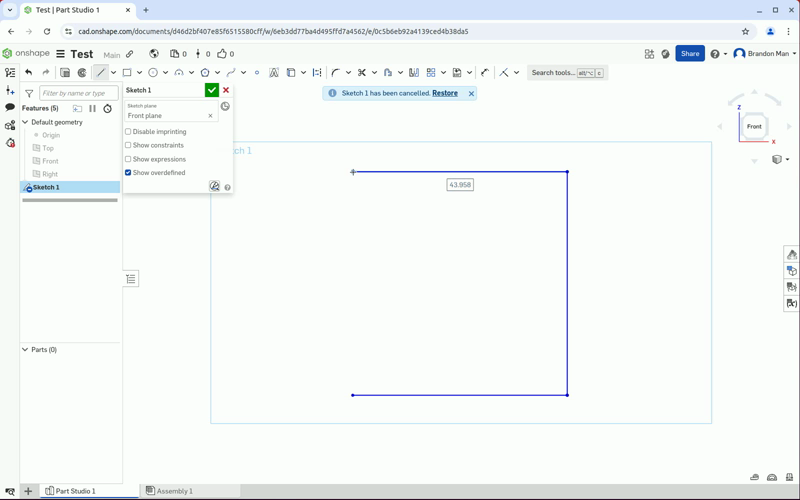
mouse_move(352, 395)
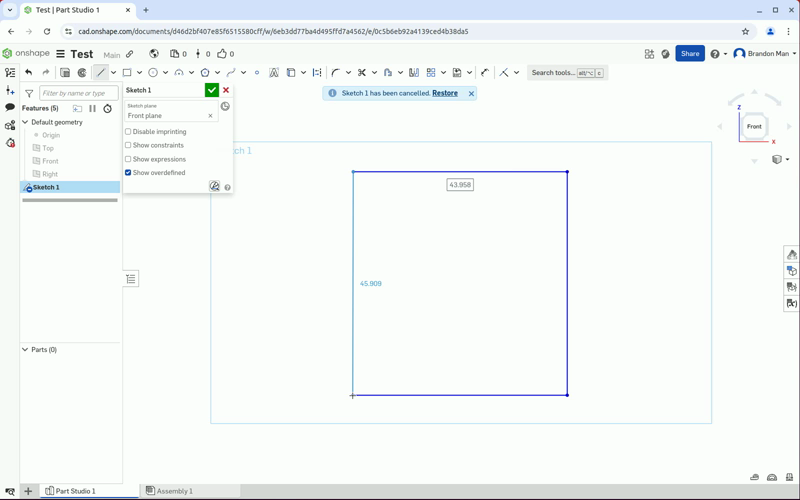
key_up(shift)
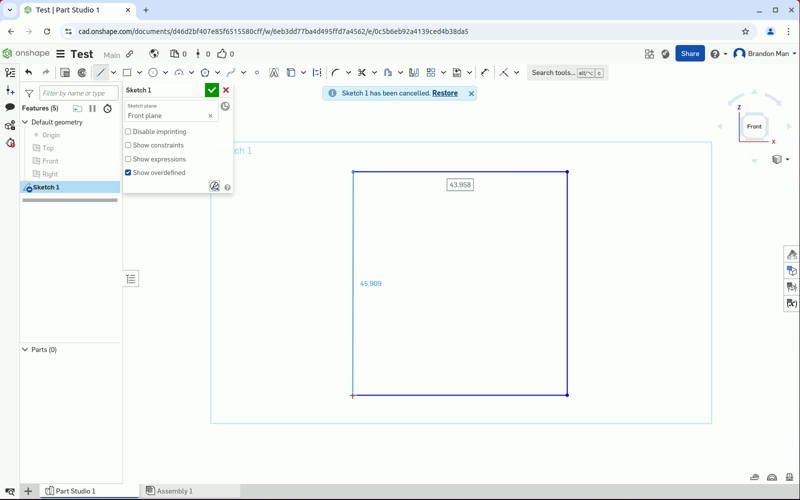
click(352, 395)
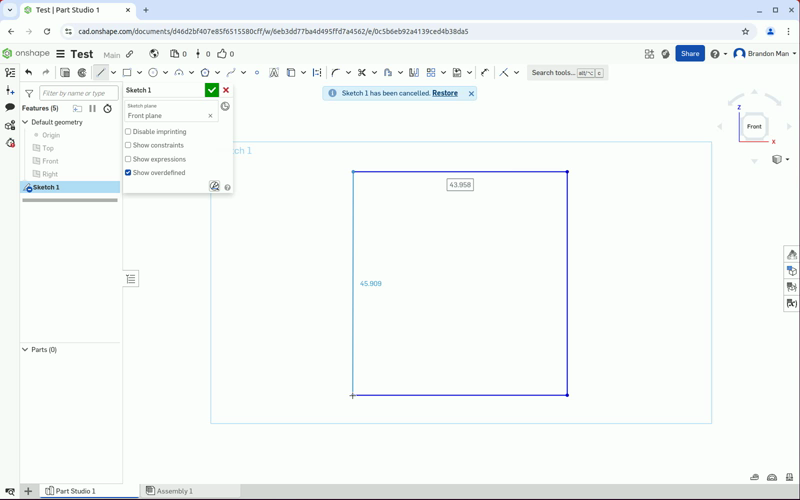
key(esc)
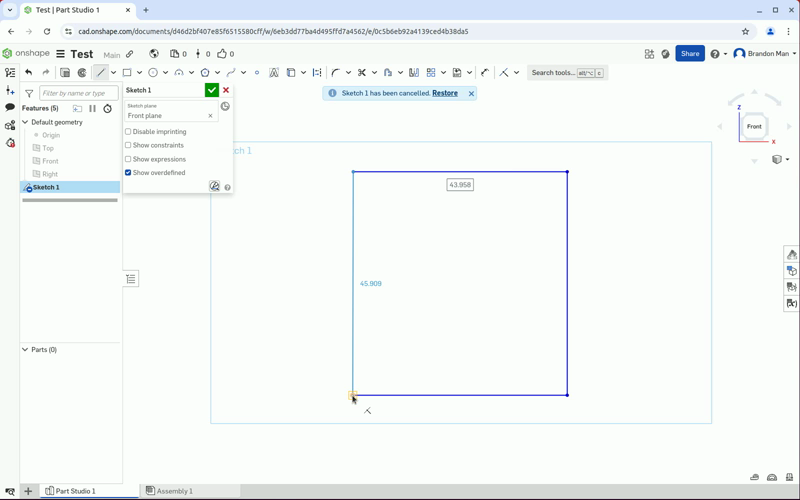
key(c)
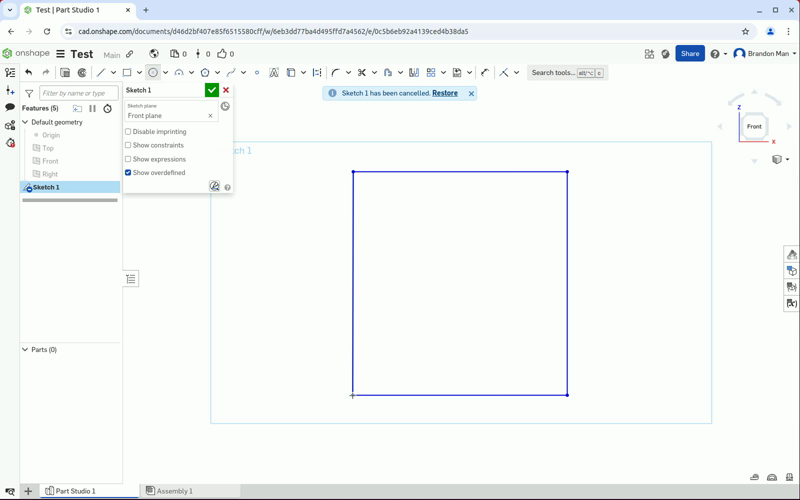
key_down(shift)
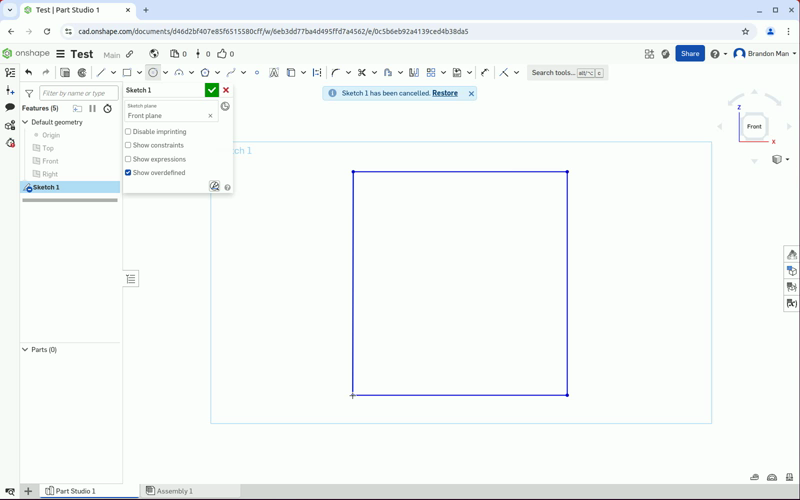
mouse_move(461, 282)
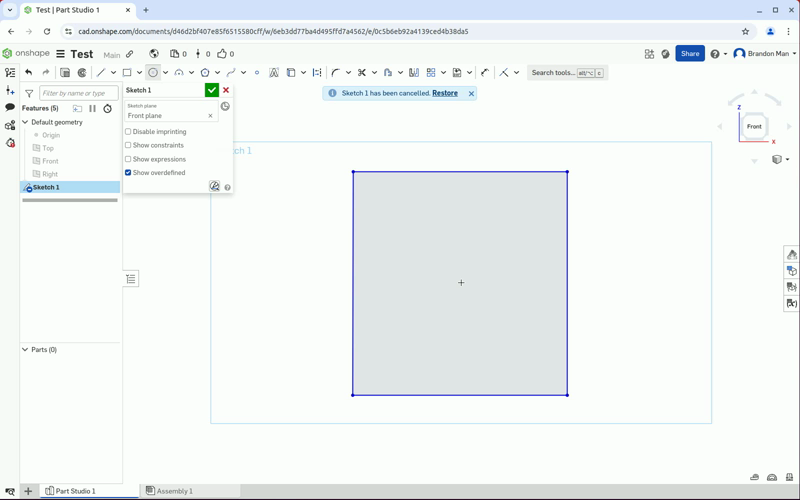
click(461, 282)
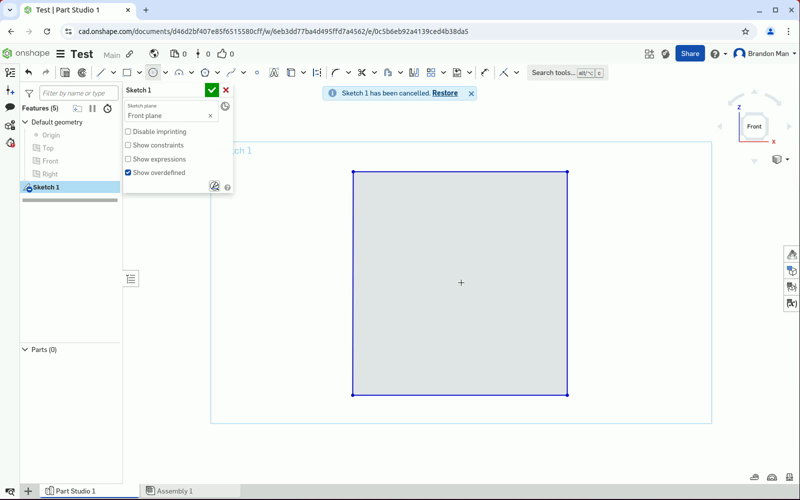
key_up(shift)
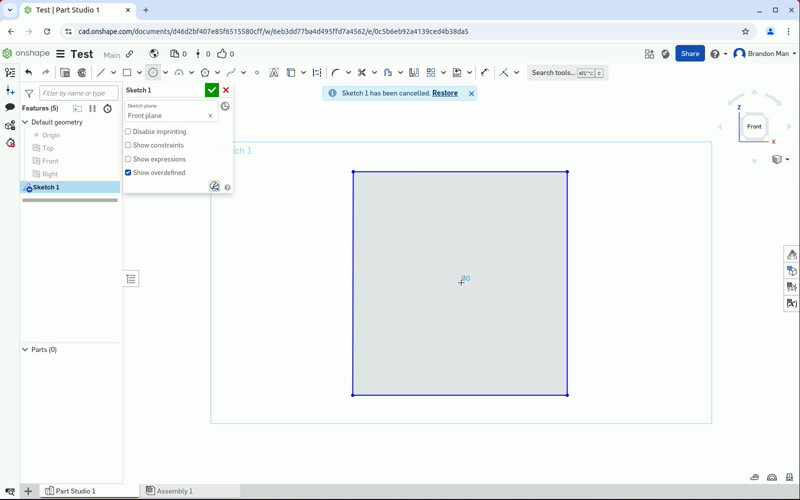
mouse_move(525, 282)
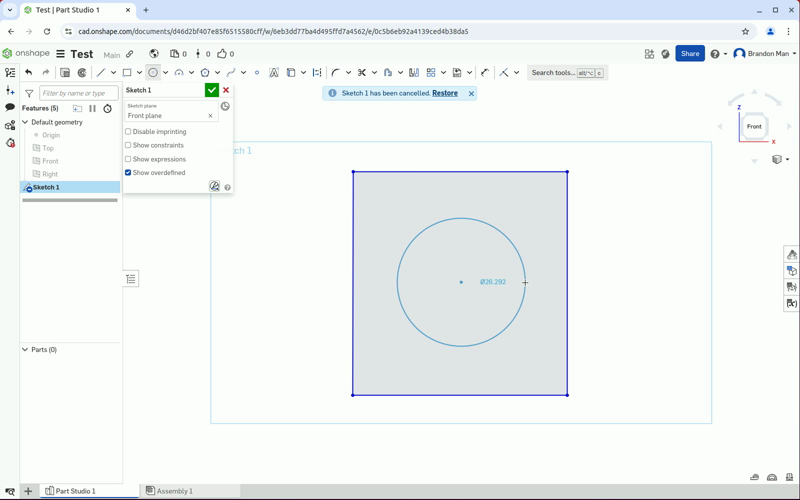
click(525, 282)
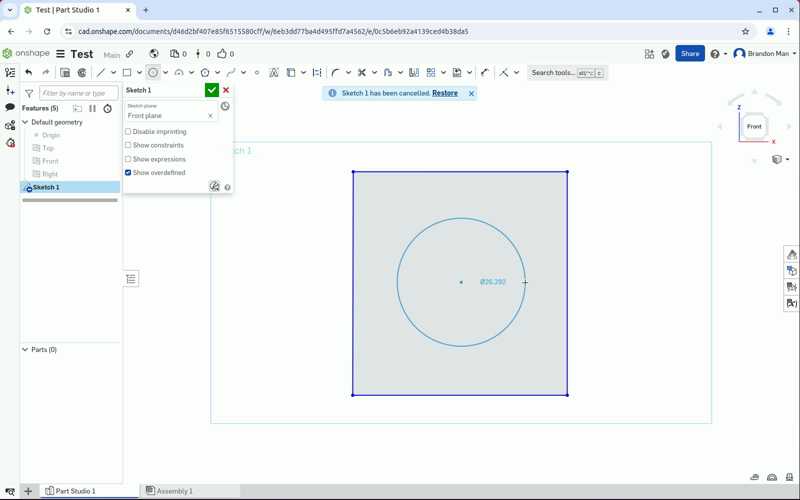
key(esc)
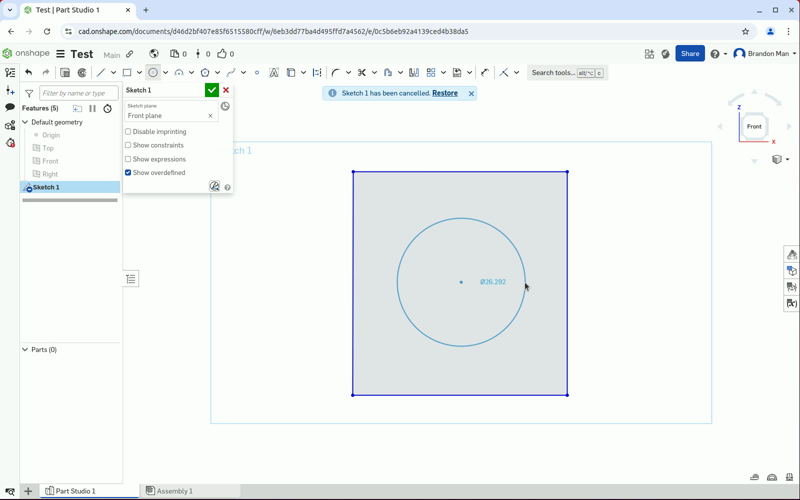
mouse_move(503, 196)
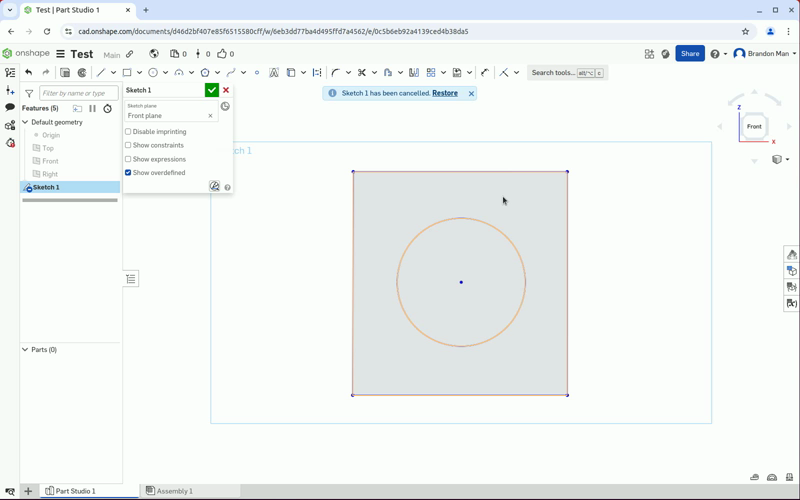
click(503, 196)
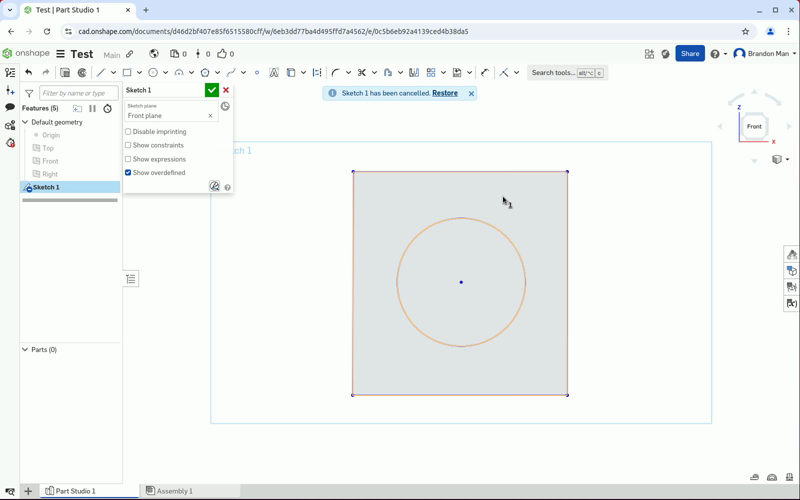
mouse_move(73, 352)
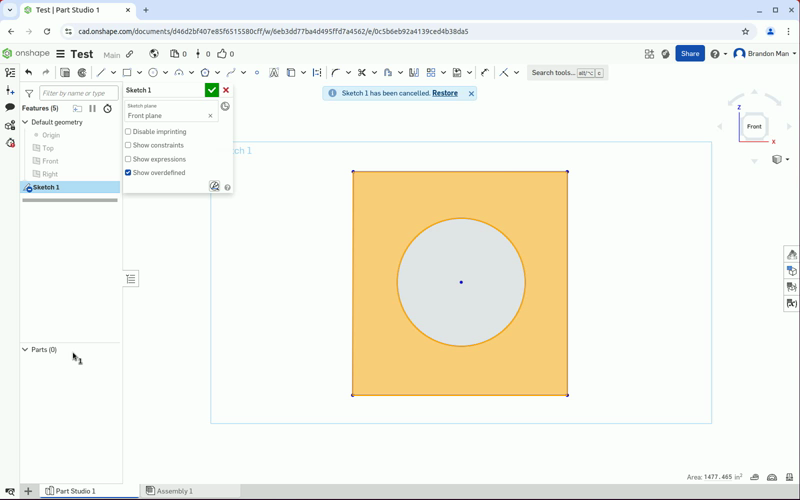
key(shift+y)
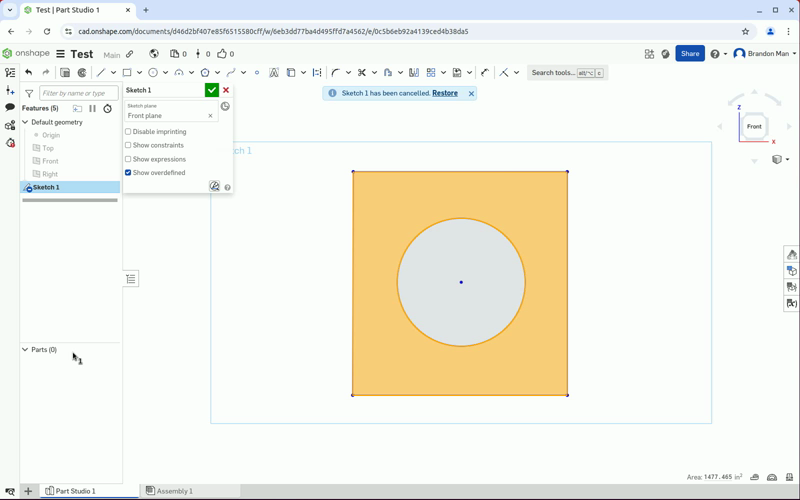
key(shift+e)
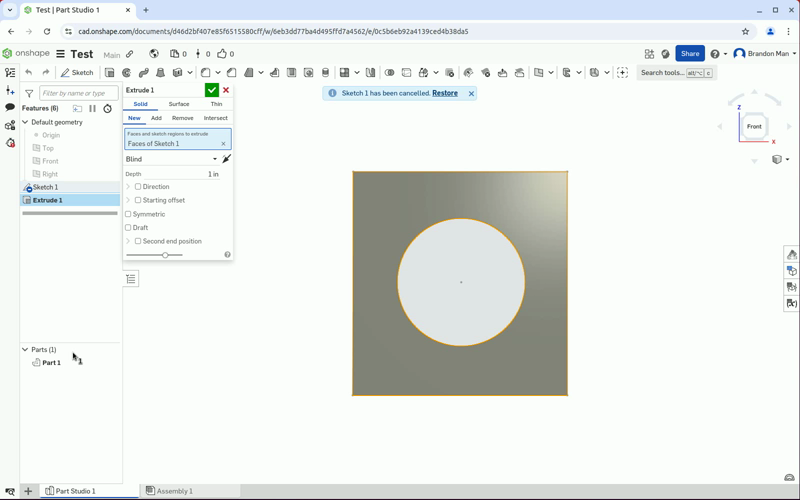
mouse_move(143, 106)
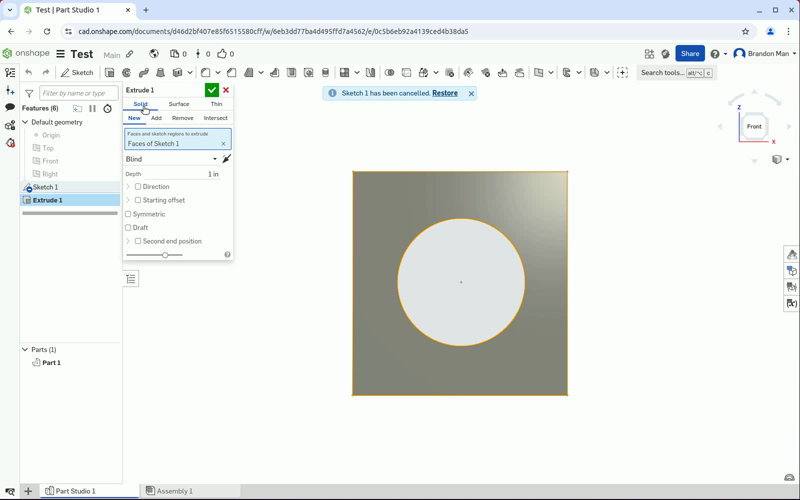
click(143, 106)
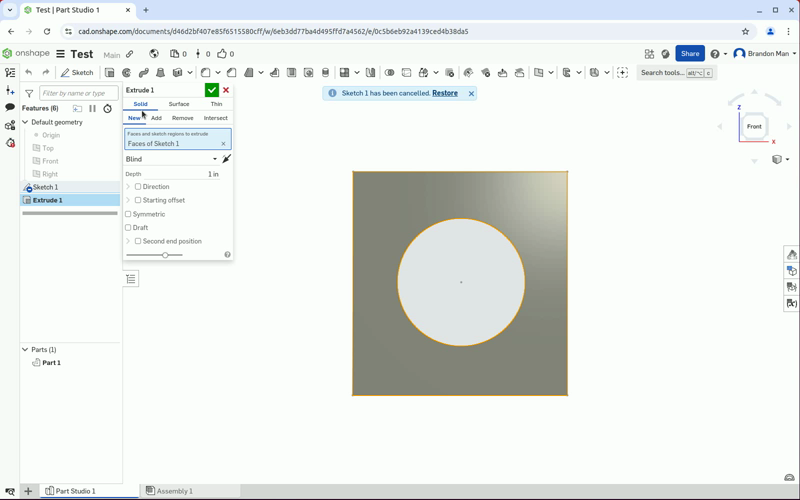
mouse_move(137, 120)
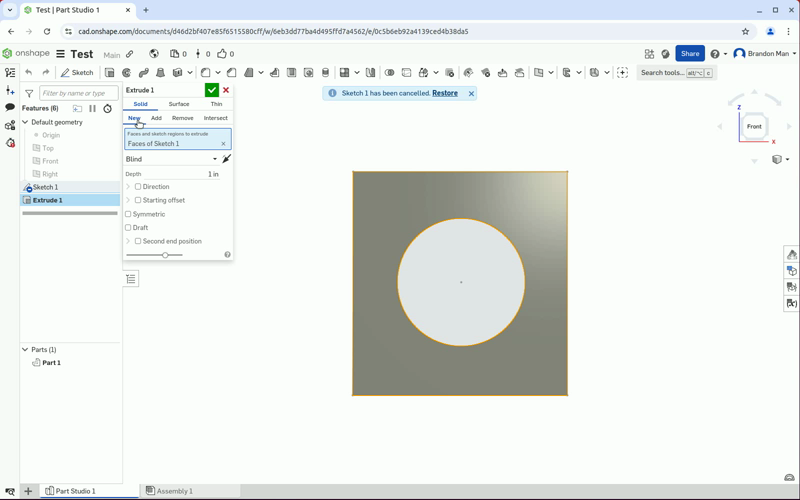
click(137, 120)
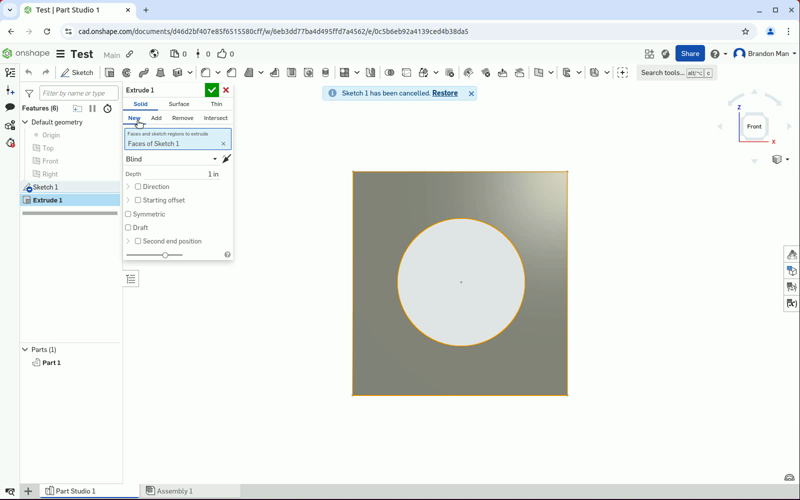
key(tab, 4)
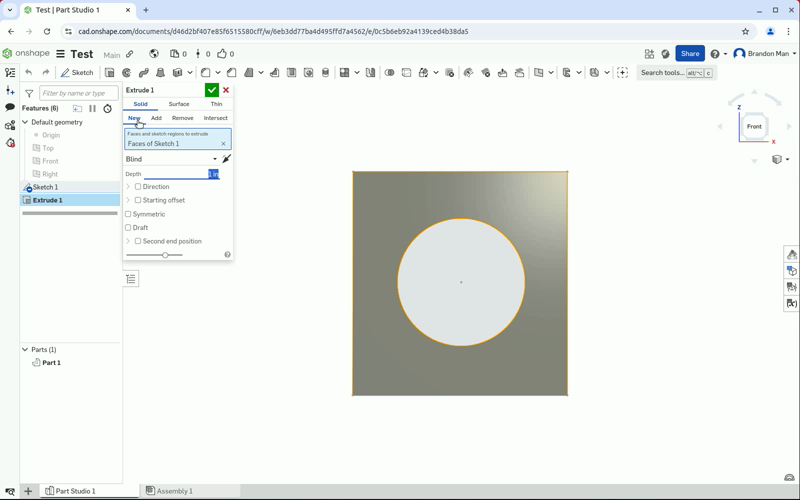
text(6.981)
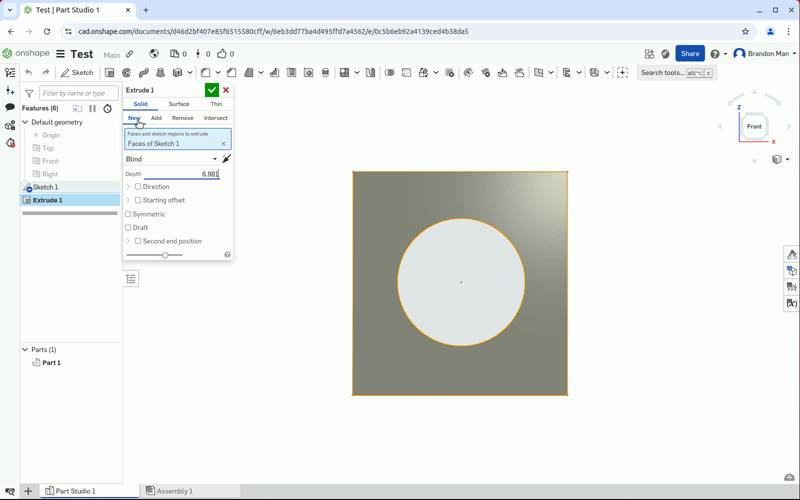
key(enter)
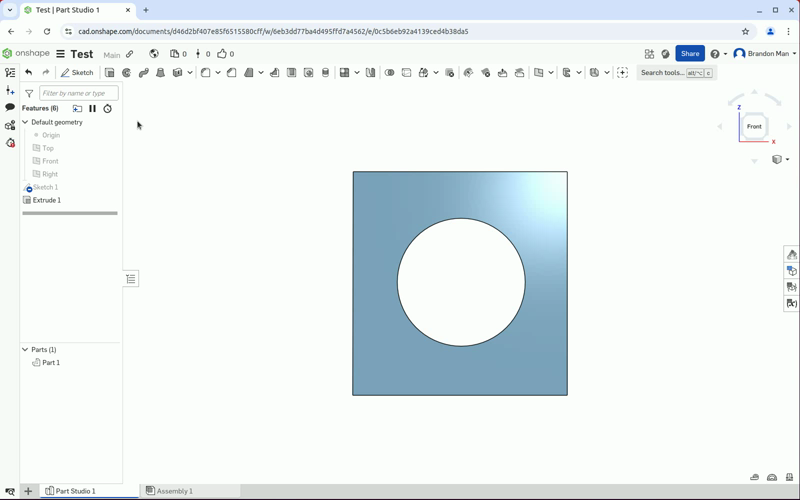
key(shift+h)
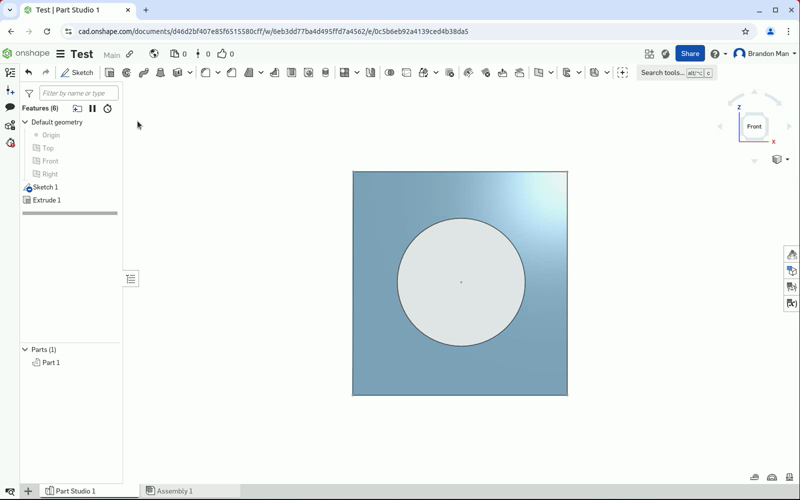
key(shift+h)
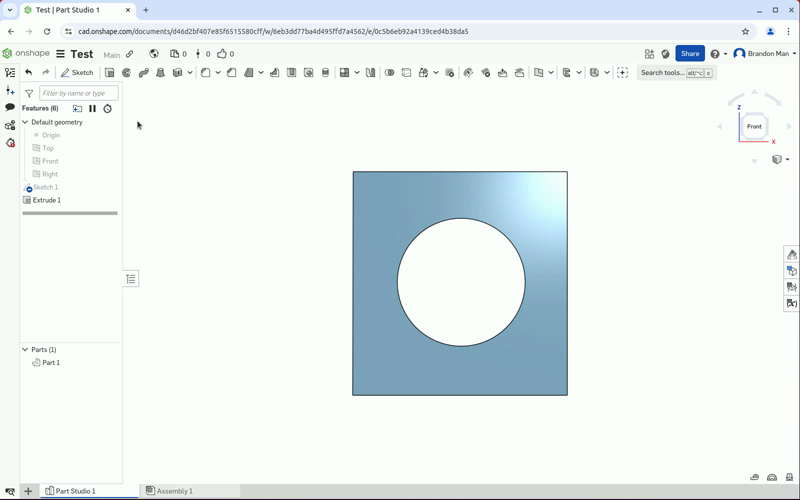
mouse_move(73, 189)
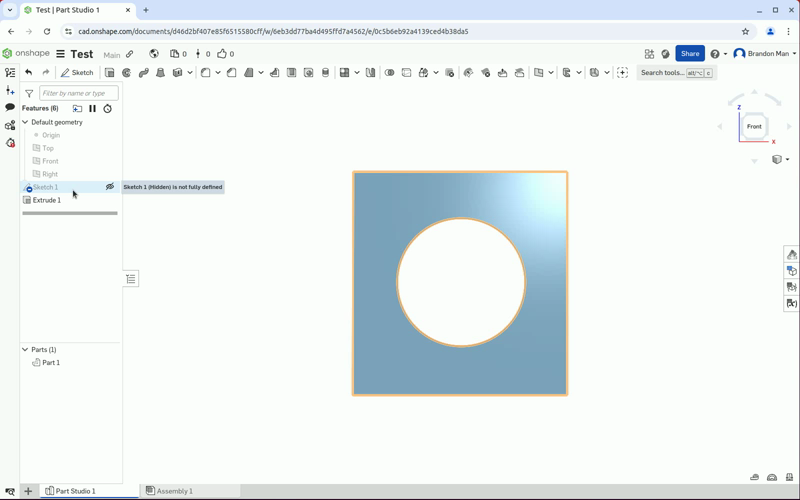
click(73, 189)
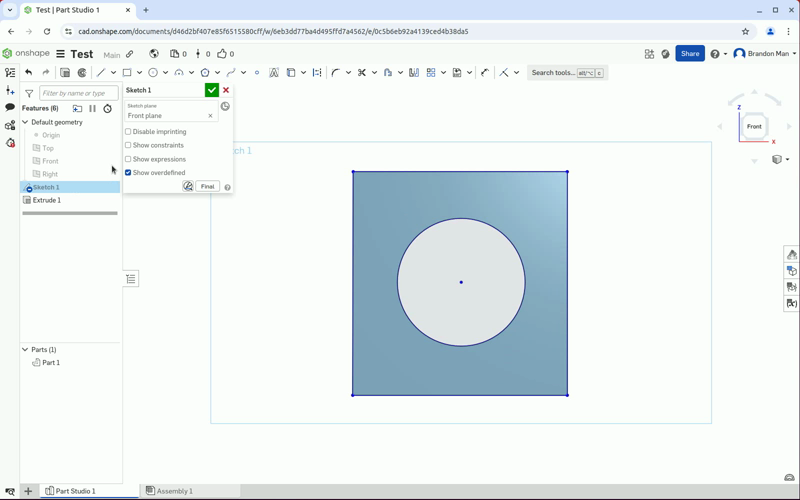
mouse_move(229, 92)
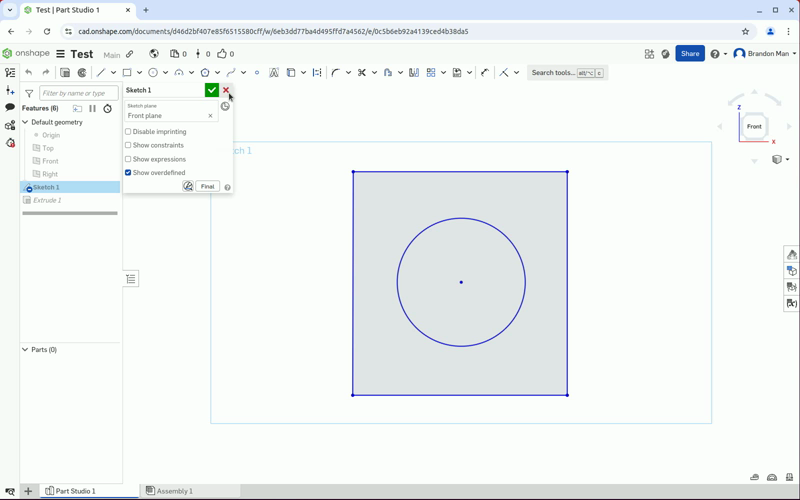
click(229, 92)
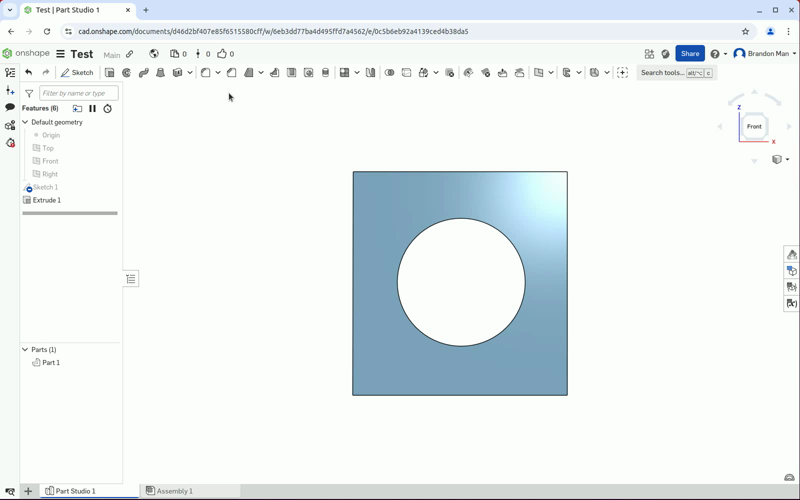
mouse_move(541, 75)
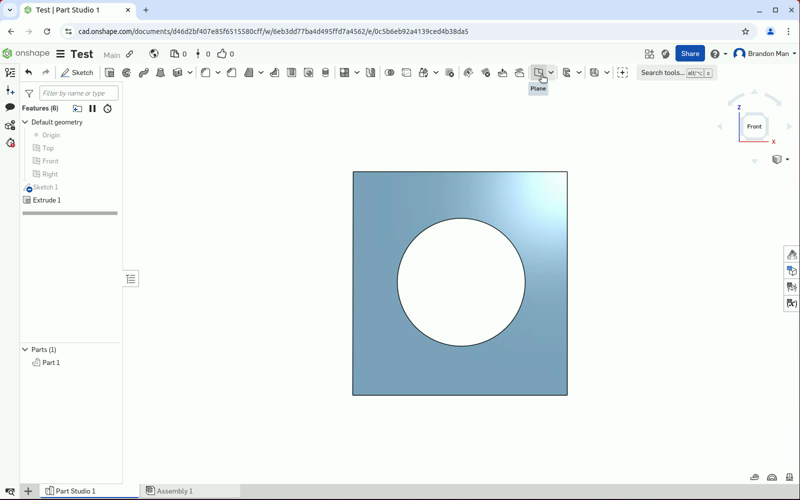
click(541, 75)
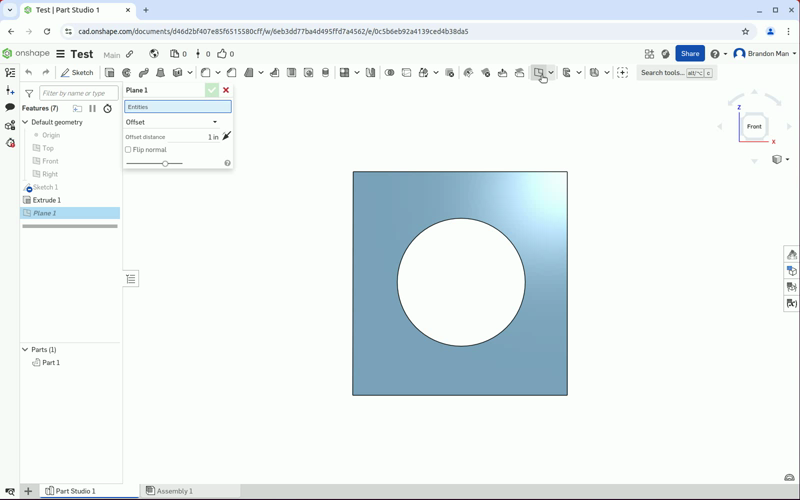
mouse_move(73, 163)
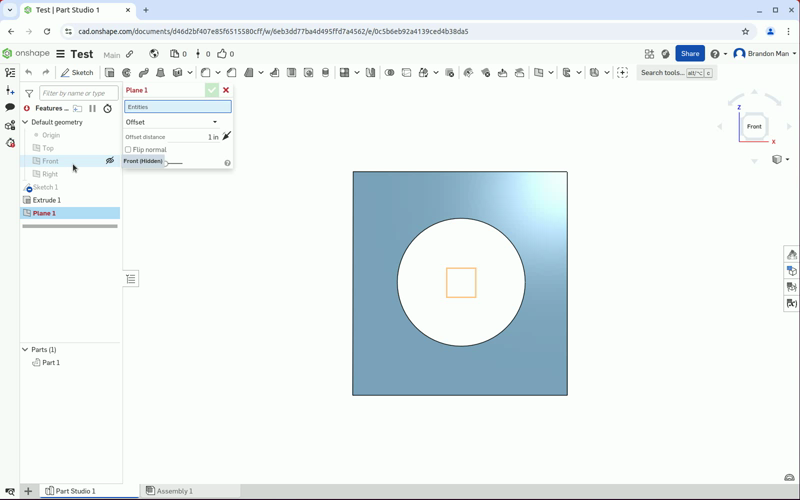
click(73, 163)
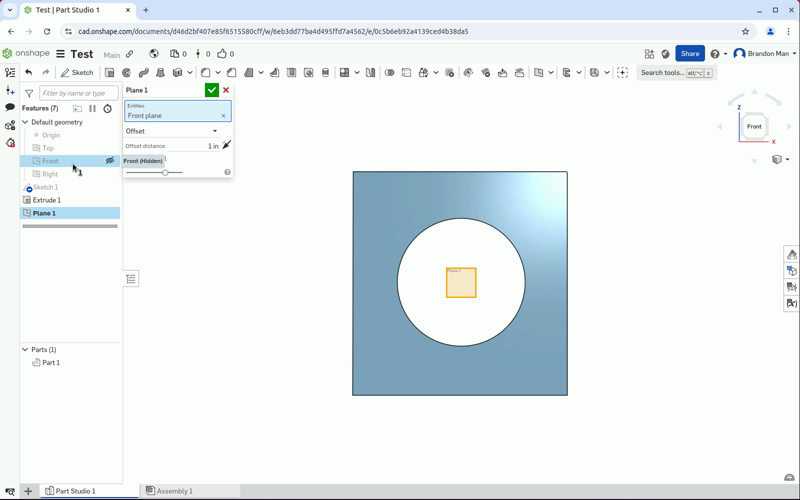
key(tab, 2)
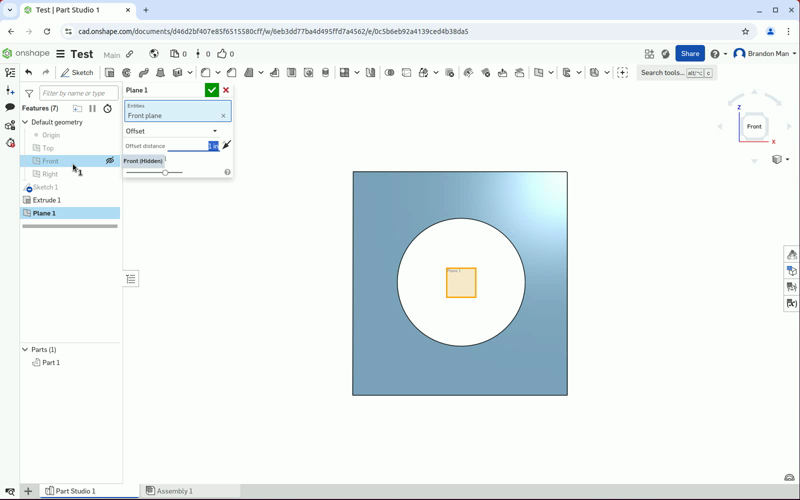
text(6.994)
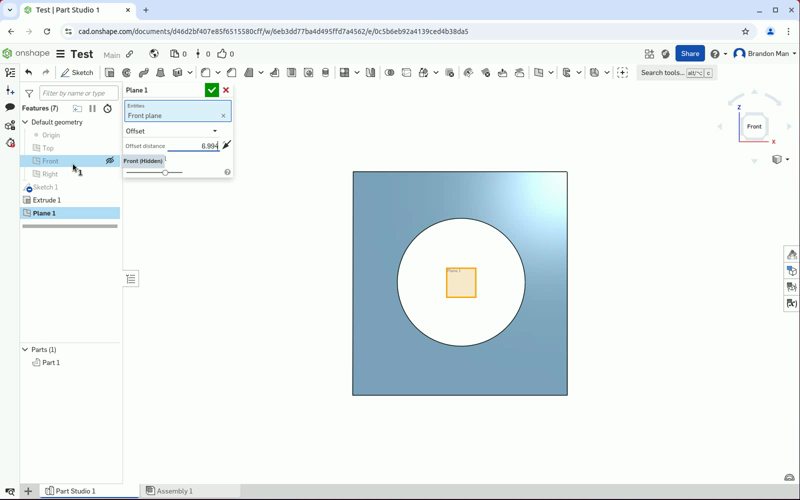
key(enter, 2)
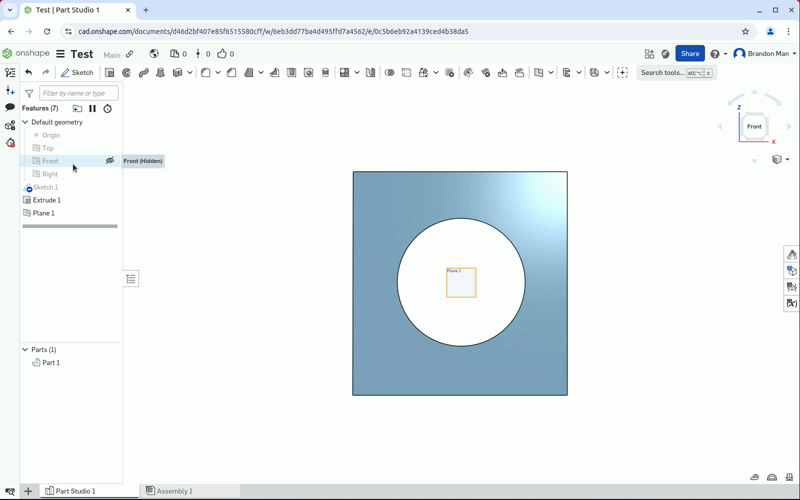
key(shift+s)
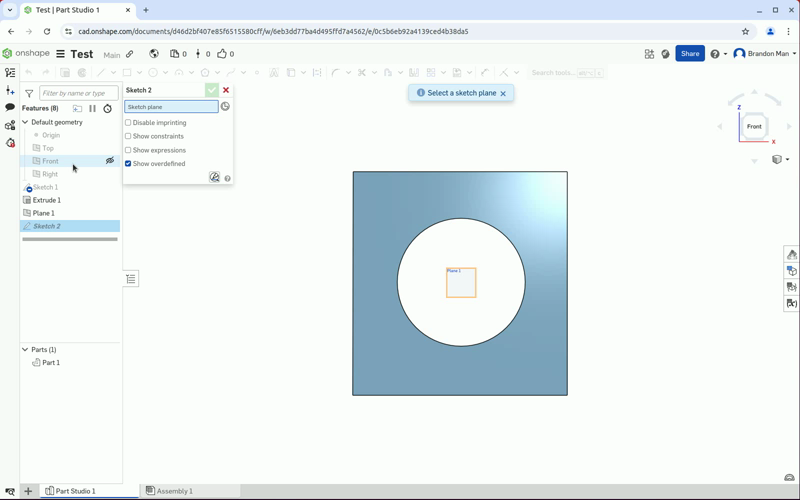
mouse_move(73, 215)
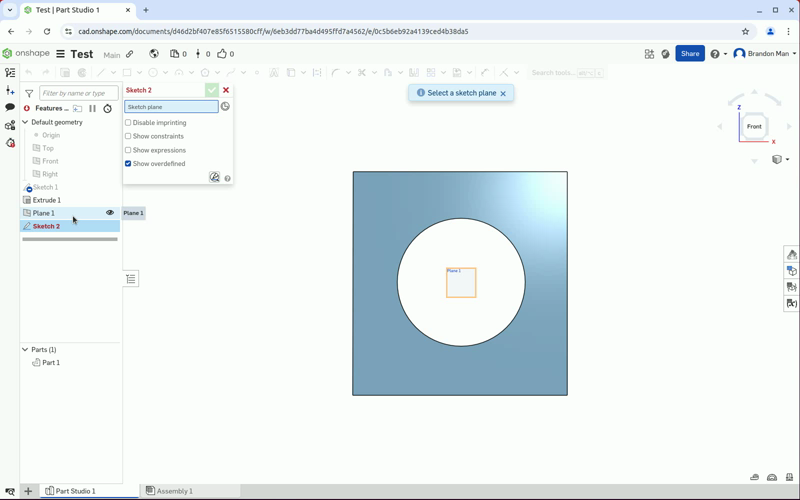
click(73, 215)
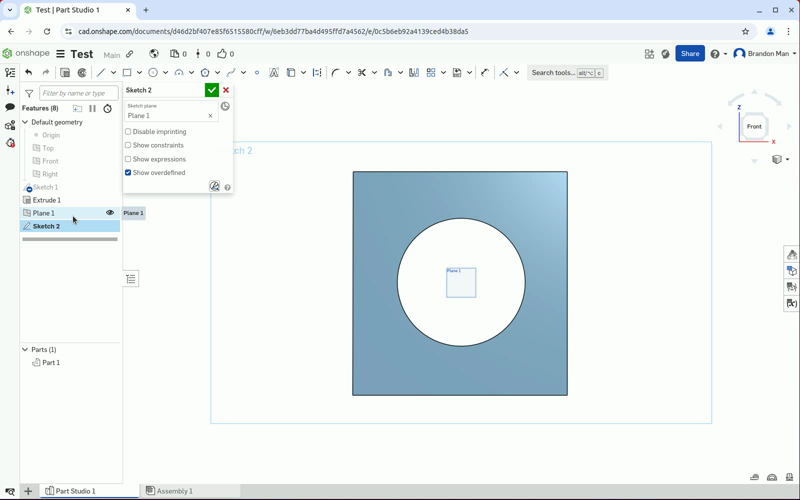
mouse_move(73, 352)
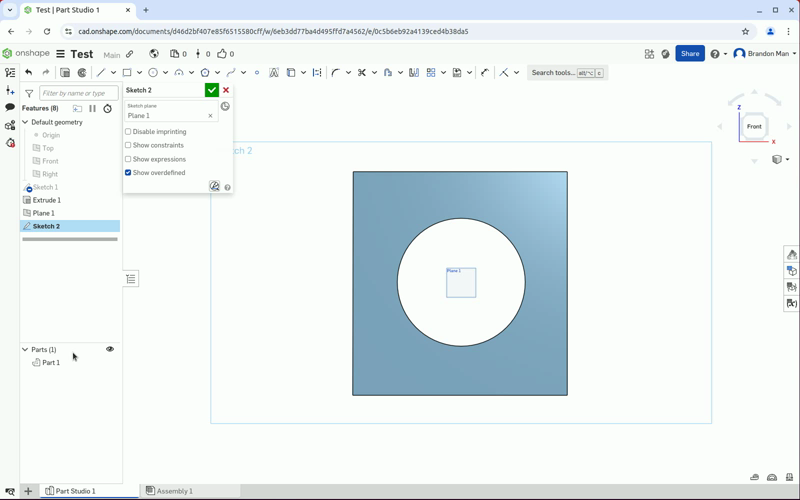
key(y)
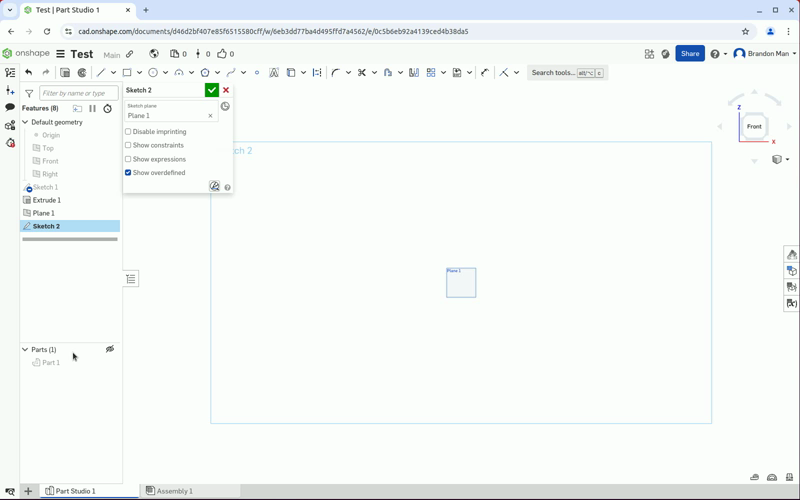
key(c)
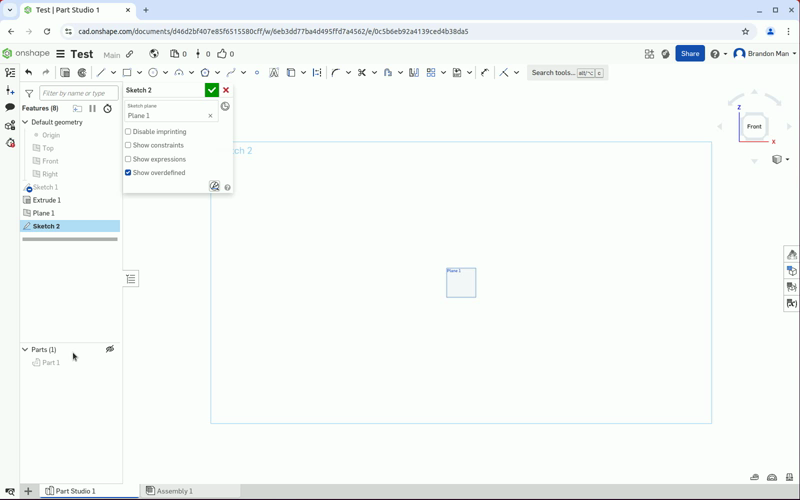
key_down(shift)
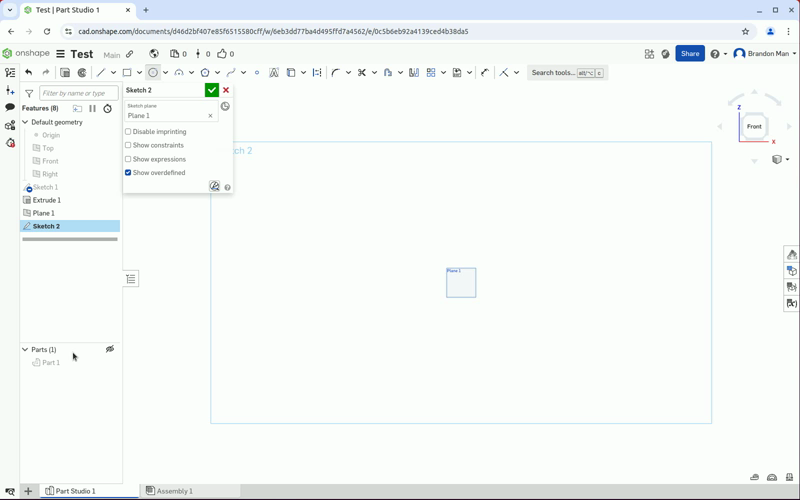
mouse_move(460, 282)
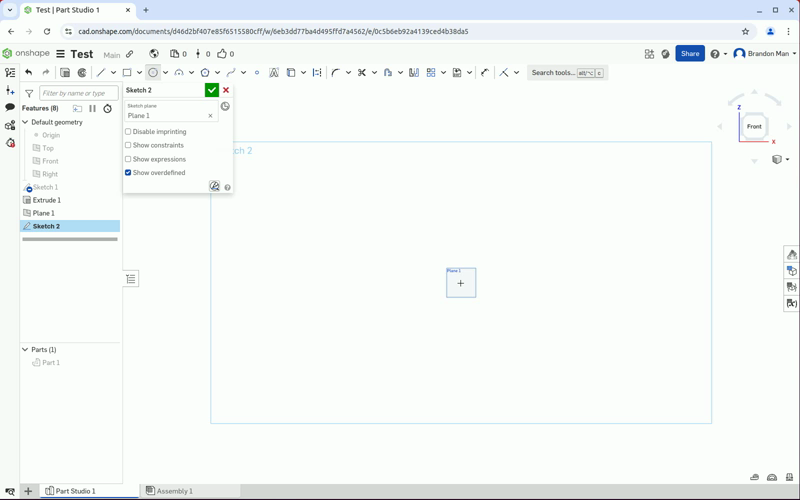
click(460, 282)
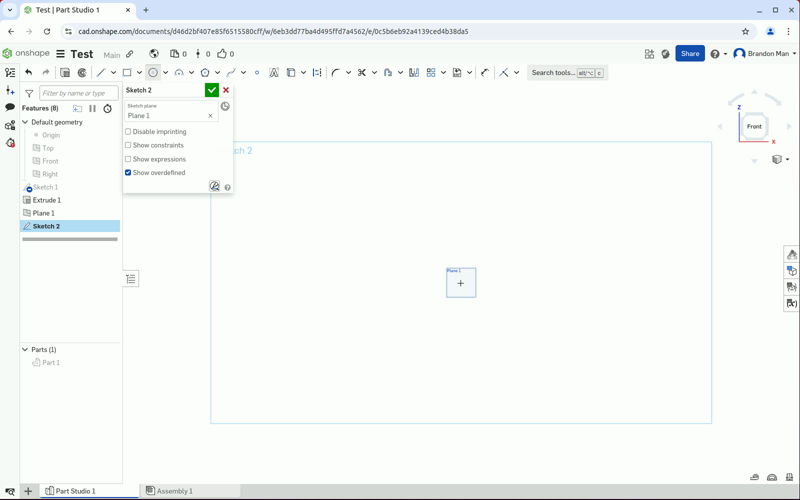
key_up(shift)
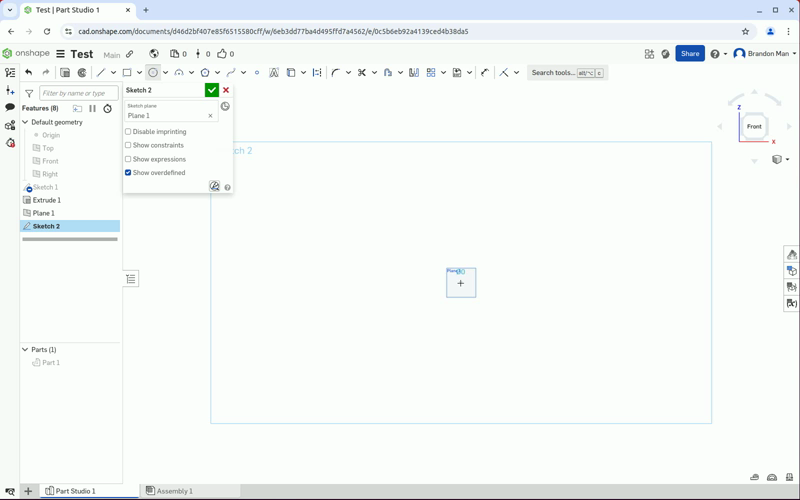
mouse_move(543, 282)
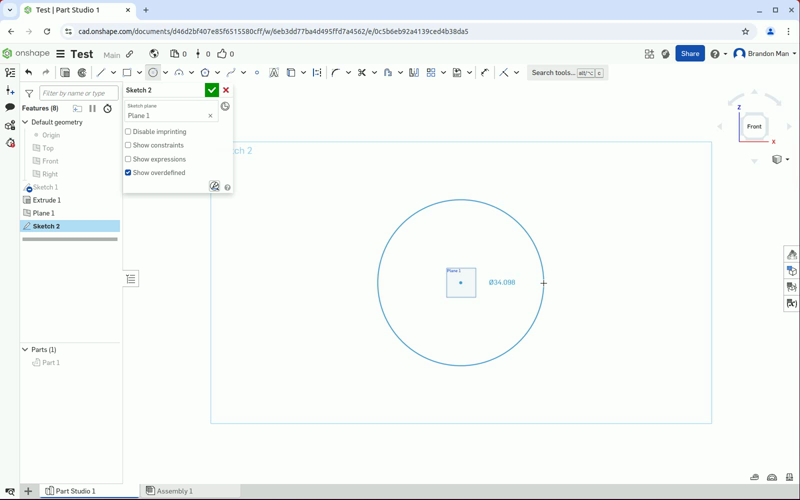
click(543, 282)
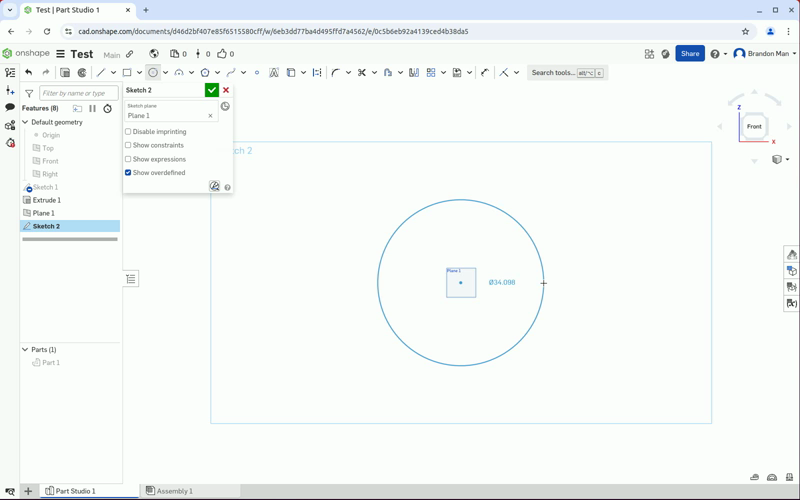
key(esc)
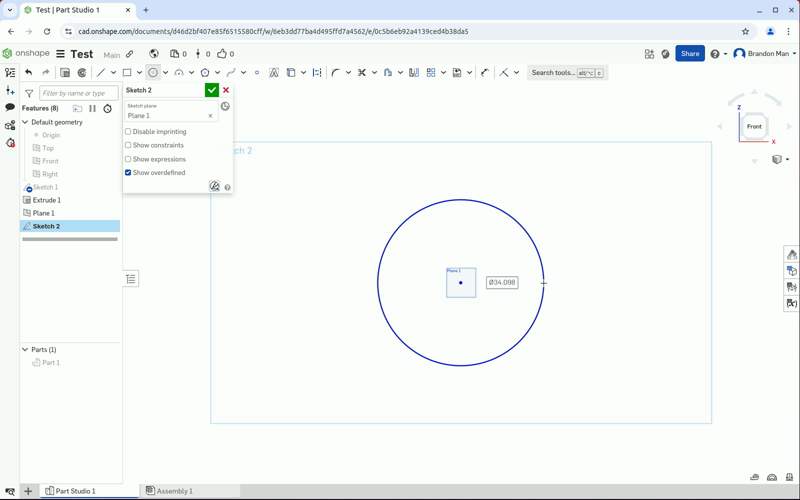
key(c)
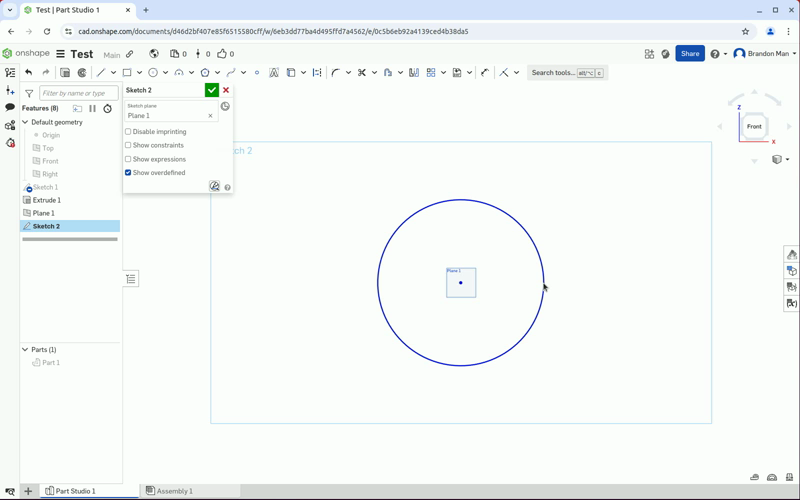
key_down(shift)
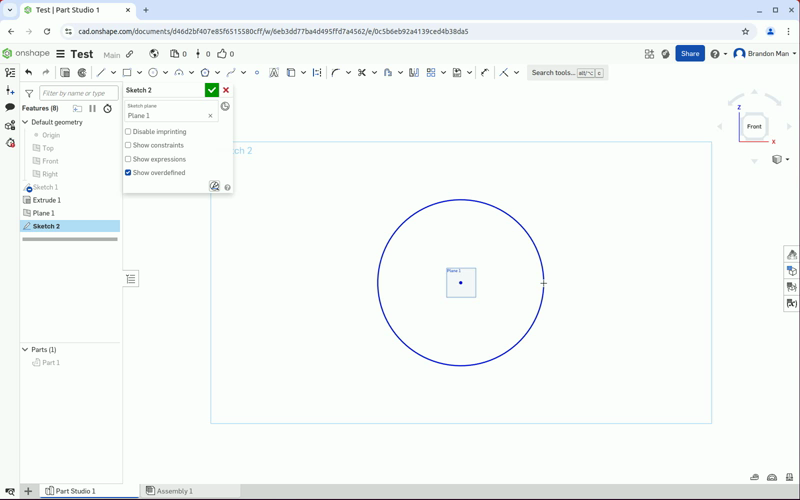
mouse_move(460, 282)
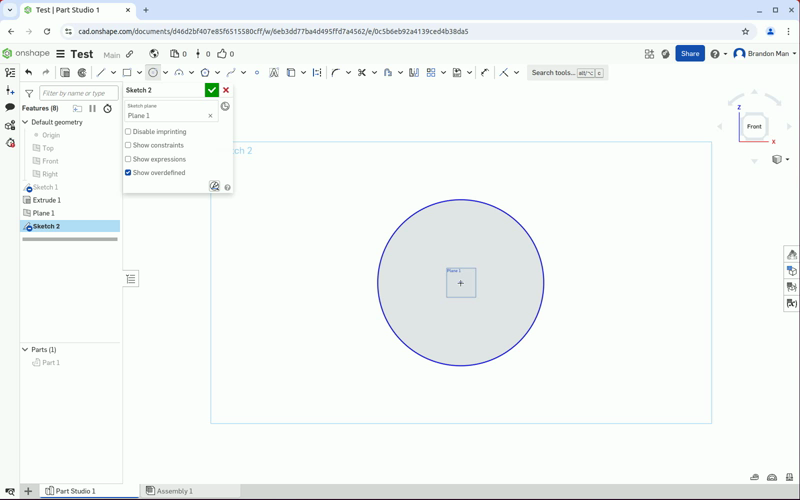
click(460, 282)
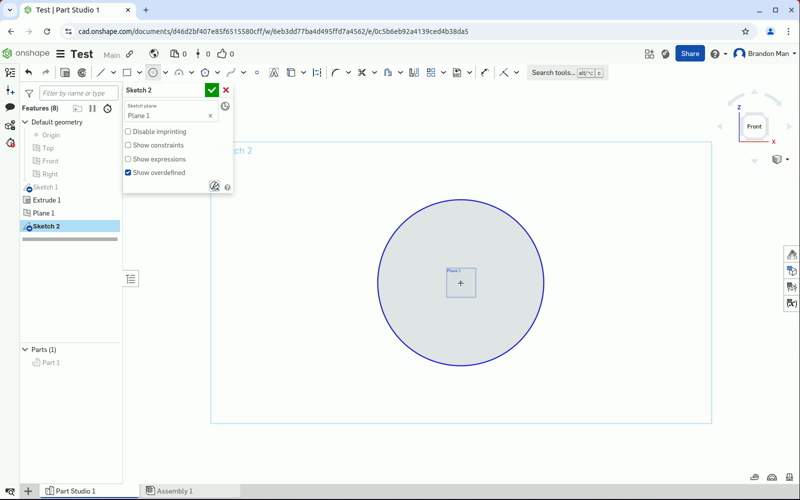
key_up(shift)
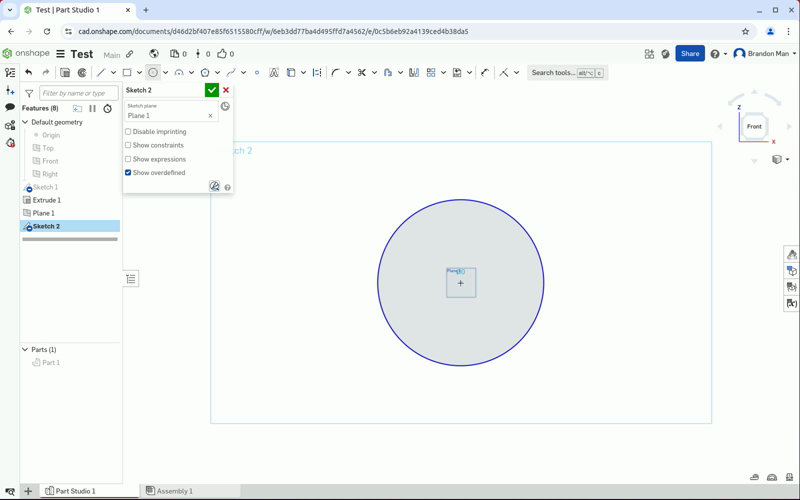
mouse_move(523, 282)
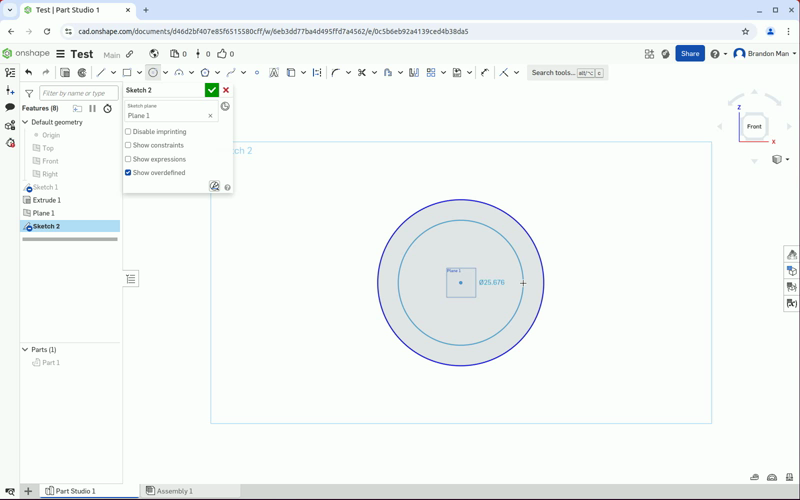
click(523, 282)
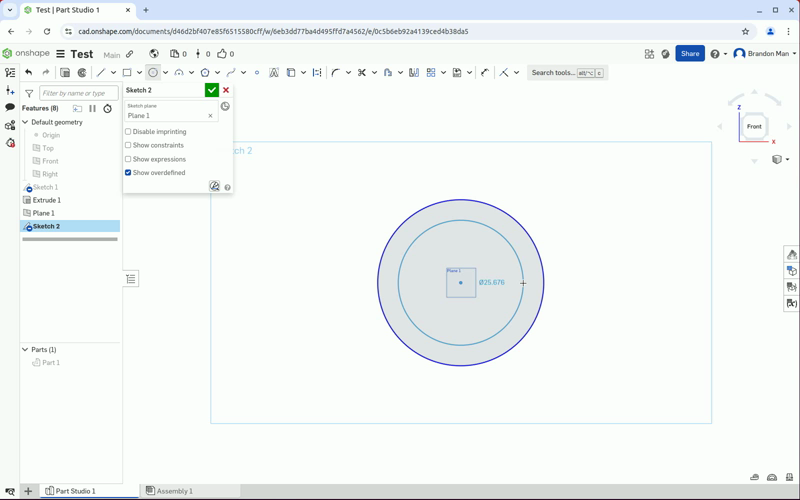
key(esc)
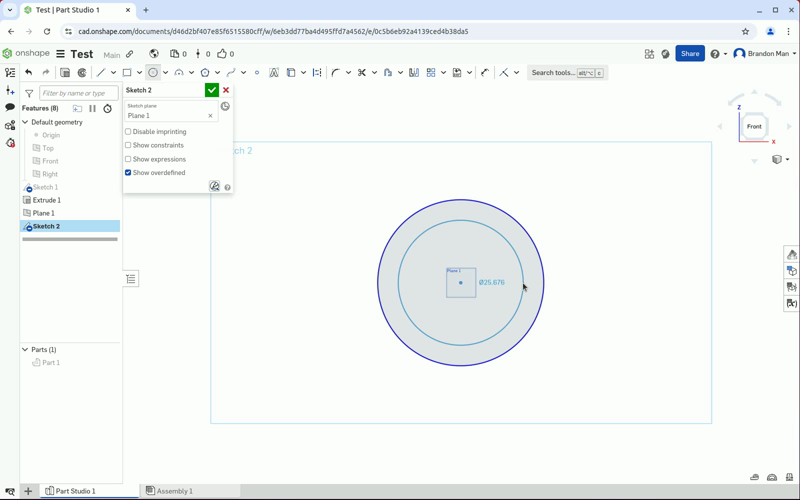
mouse_move(385, 286)
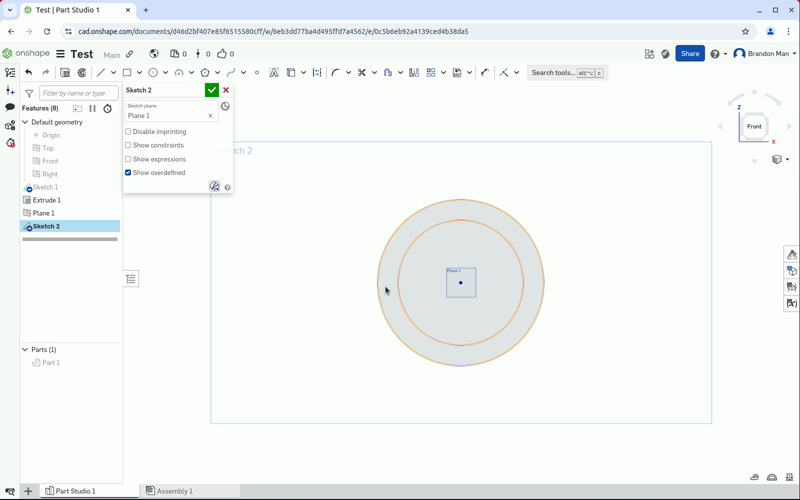
click(385, 286)
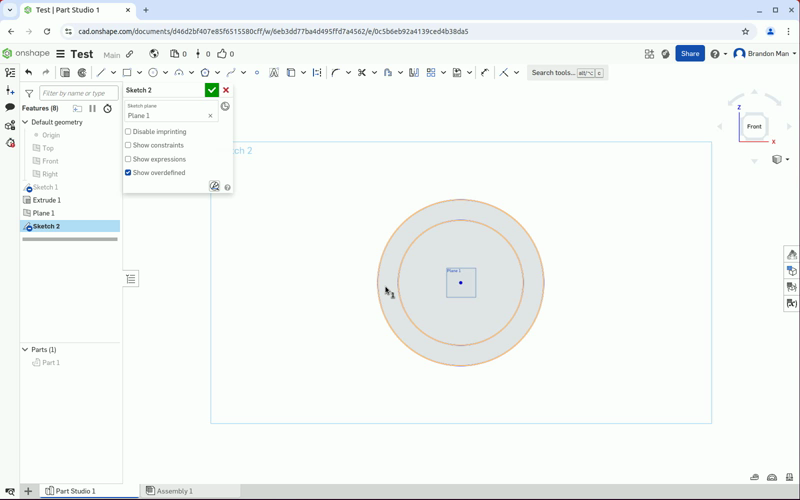
mouse_move(73, 352)
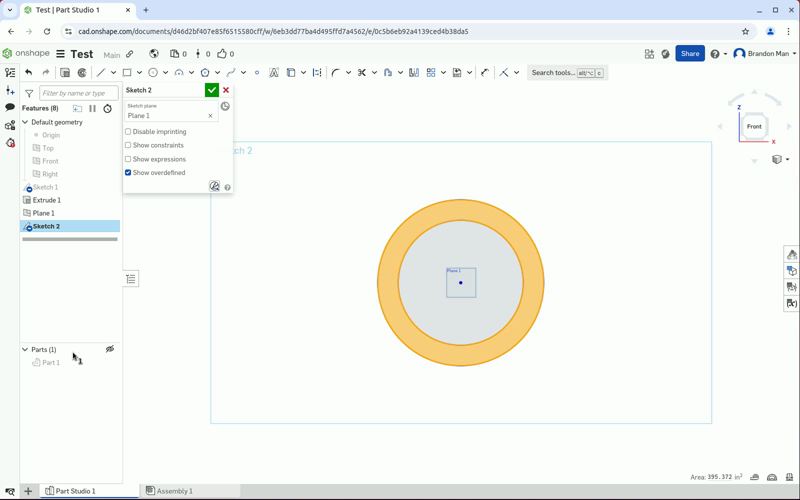
key(shift+y)
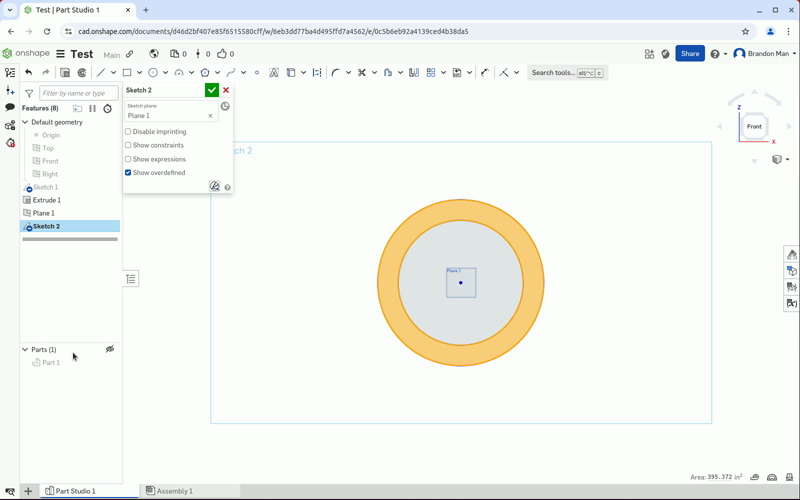
key(shift+e)
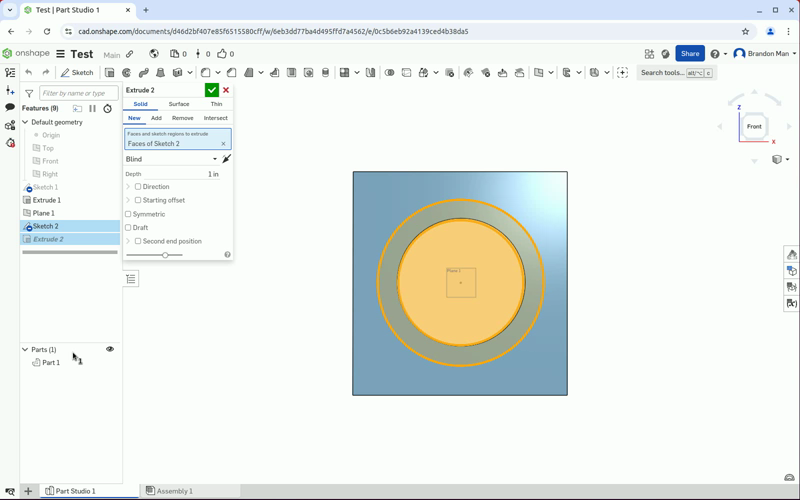
mouse_move(143, 106)
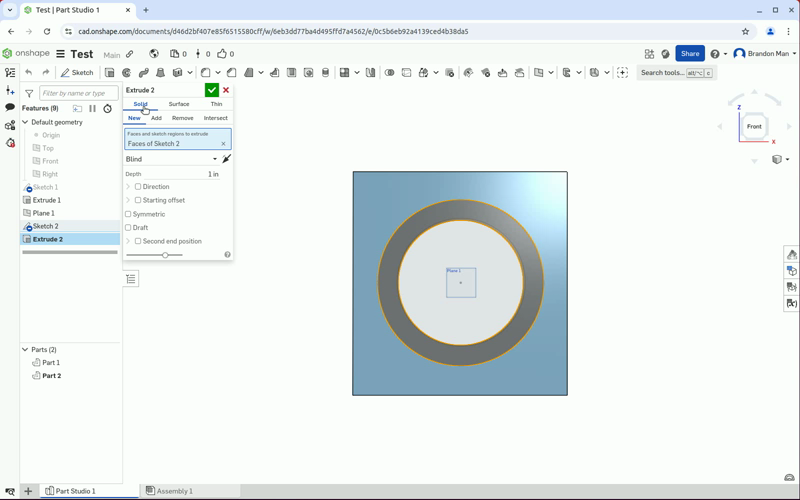
click(143, 106)
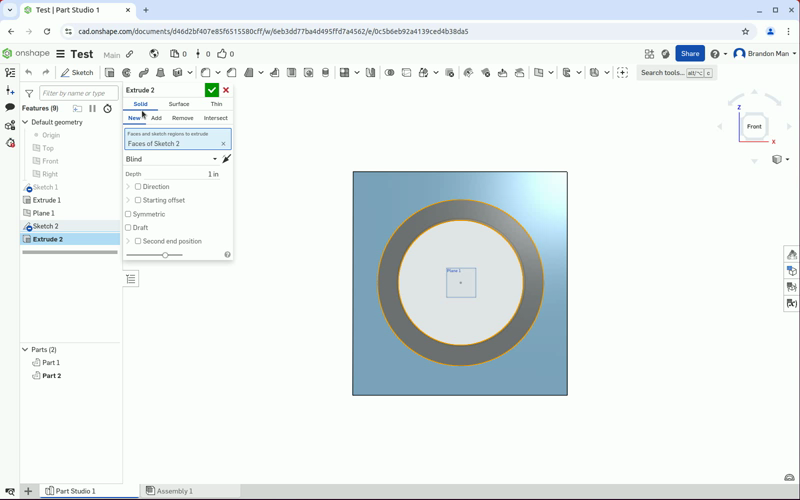
mouse_move(137, 120)
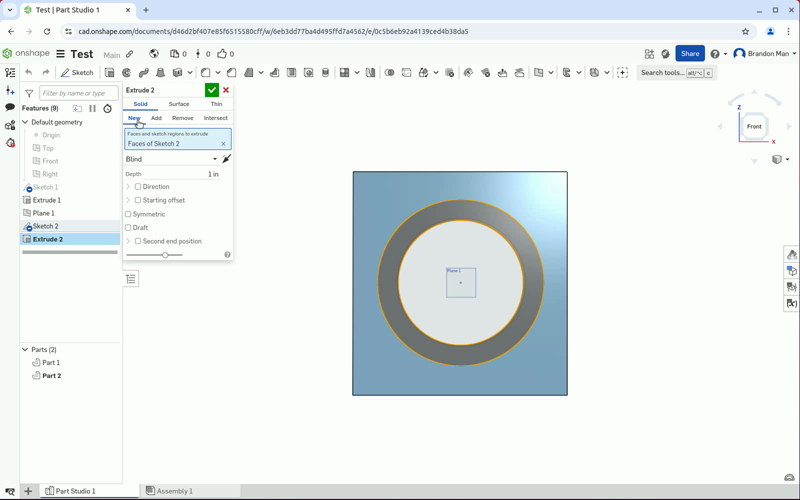
click(137, 120)
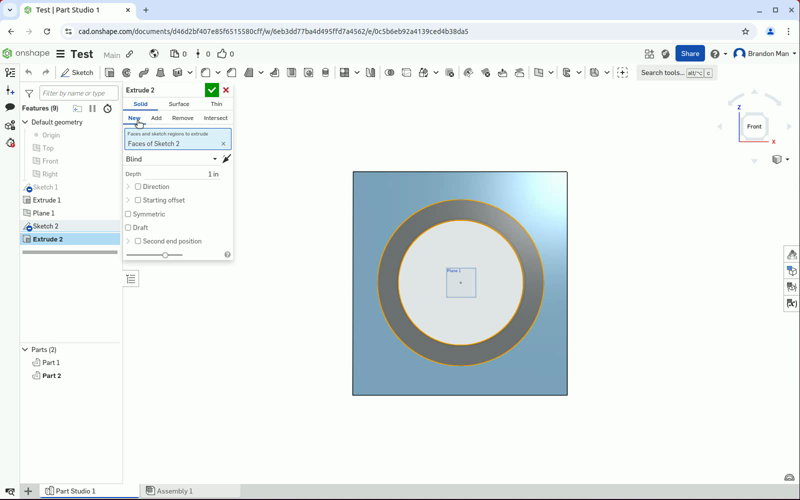
key(tab, 4)
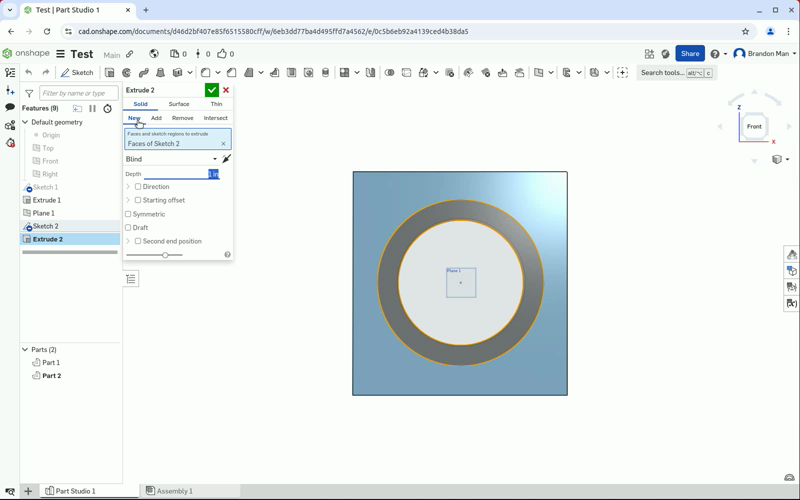
text(5.777)
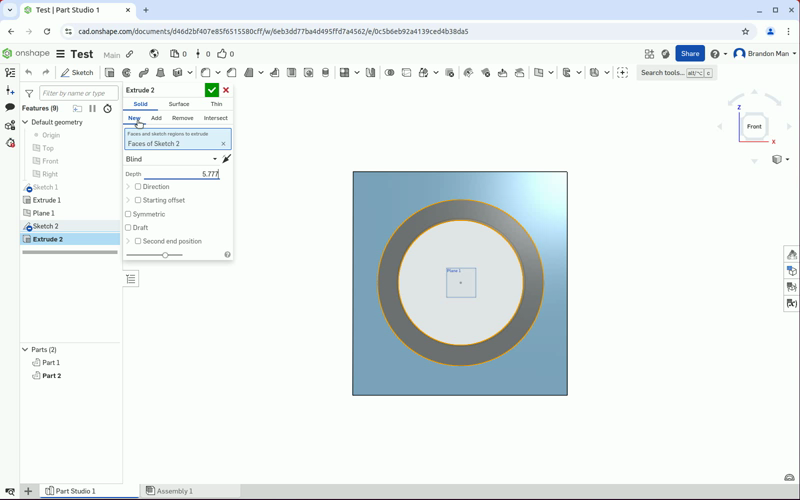
key(enter)
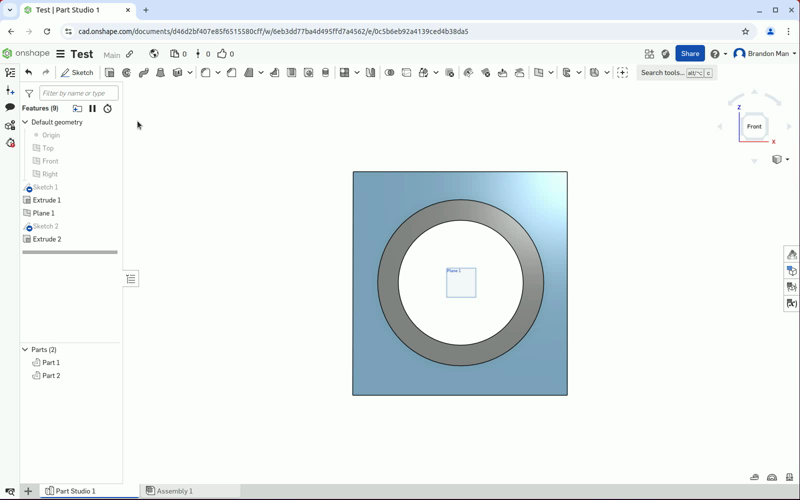
key(shift+h)
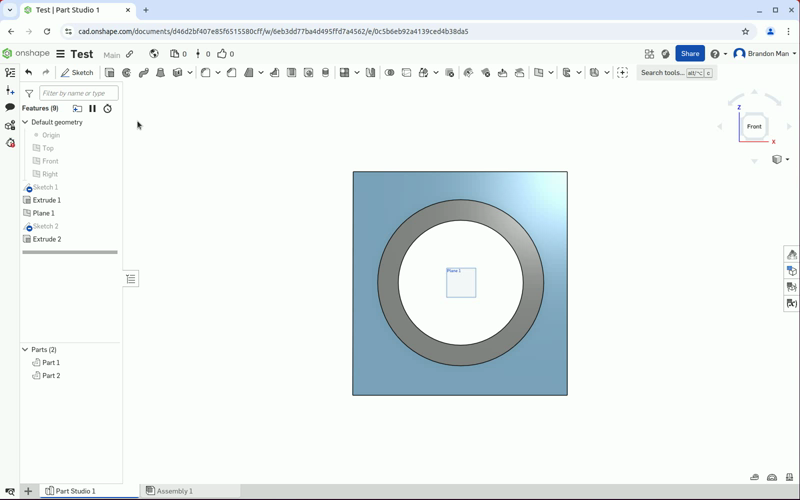
key(shift+h)
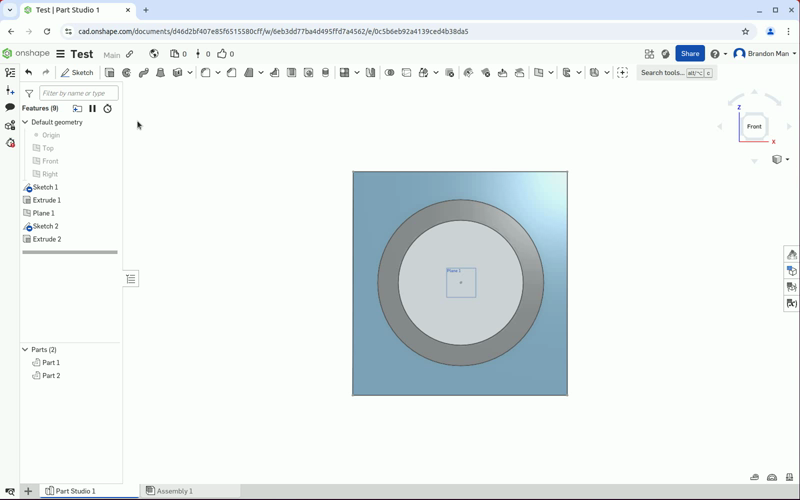
key(shift+7)
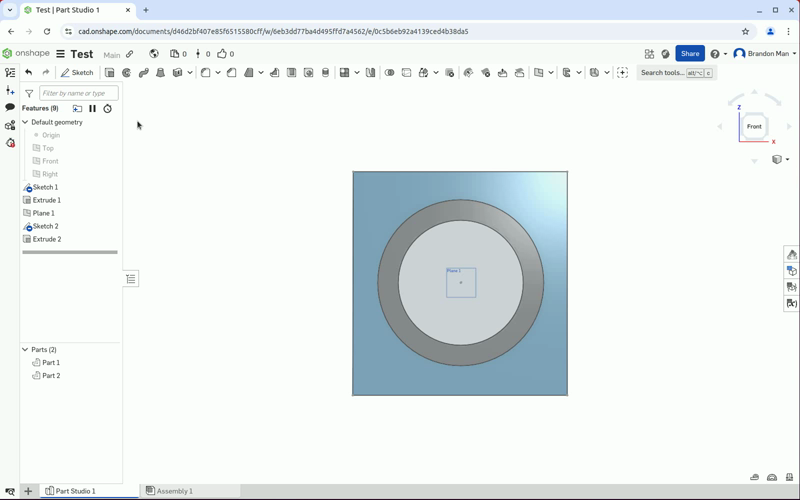
key(left, 2)
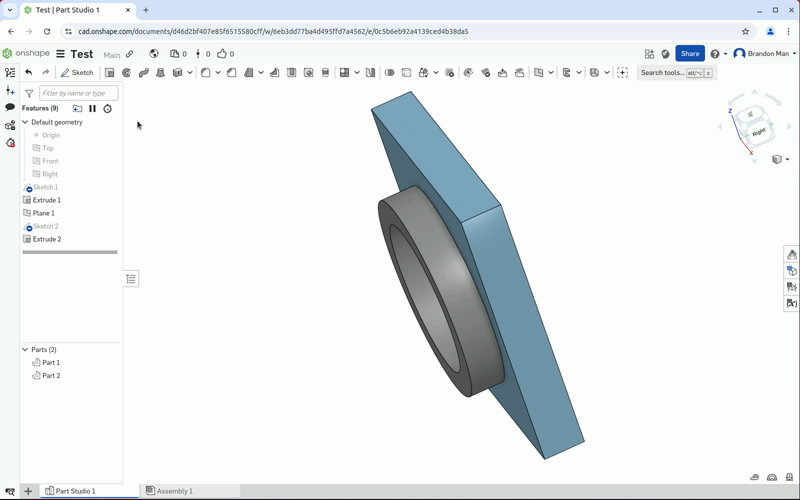
key(down, 2)
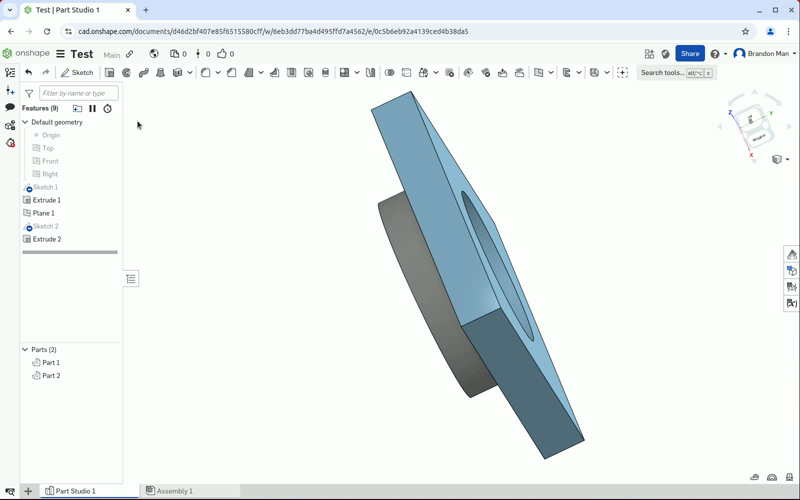
key(up, 2)
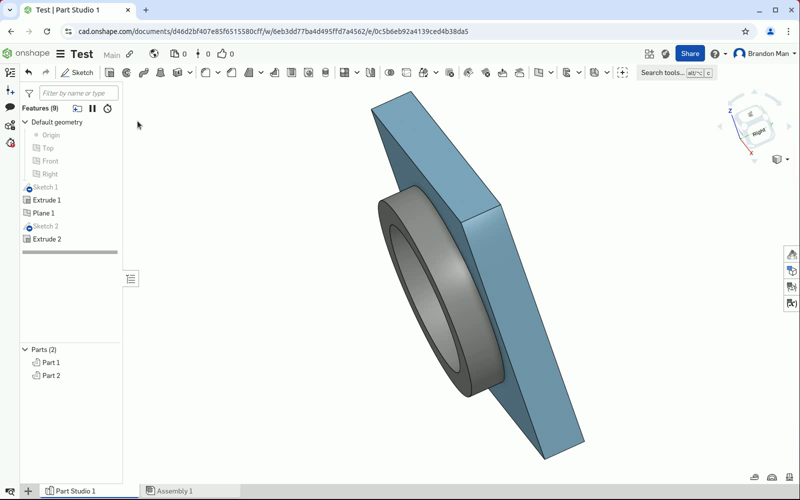
key(right, 2)
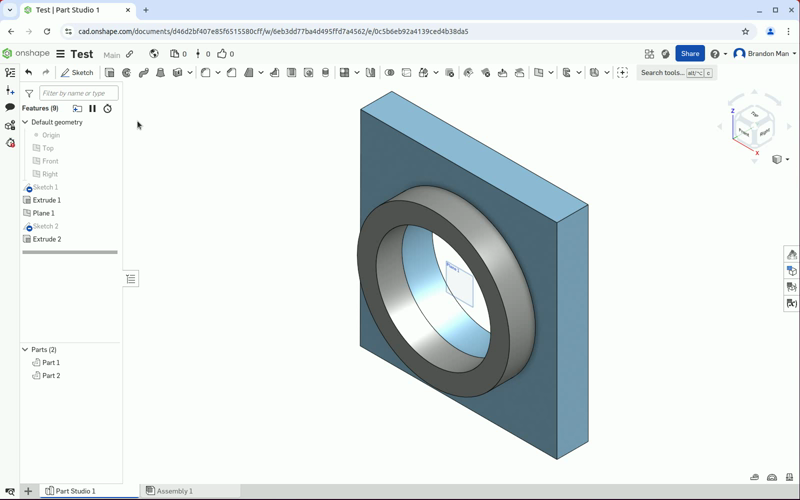
mouse_move(73, 189)
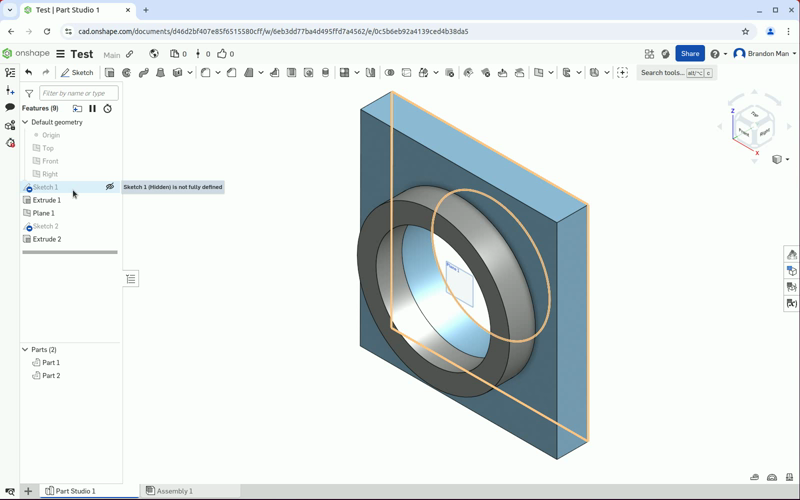
click(73, 189)